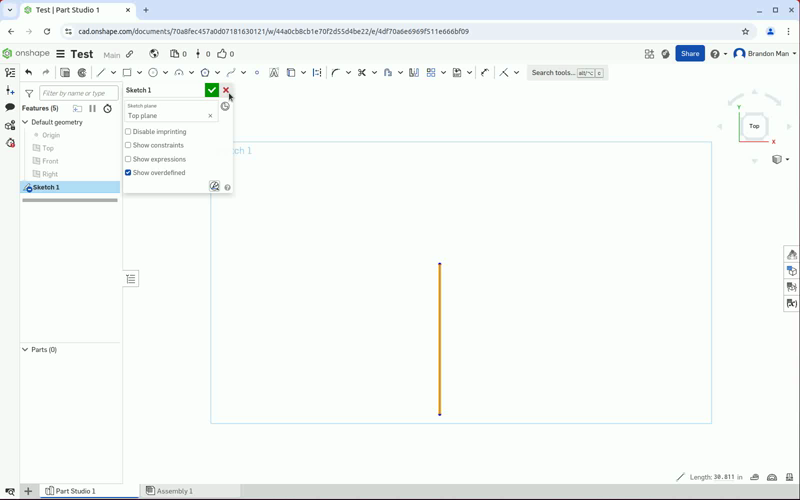
key(shift+h)
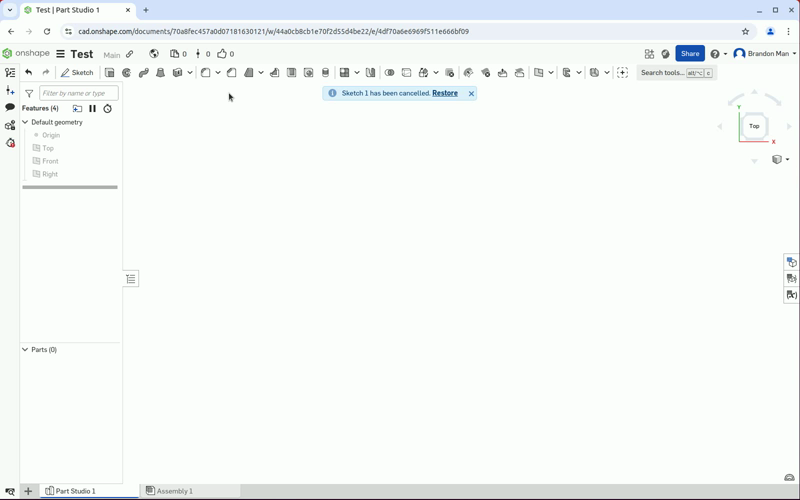
mouse_move(73, 352)
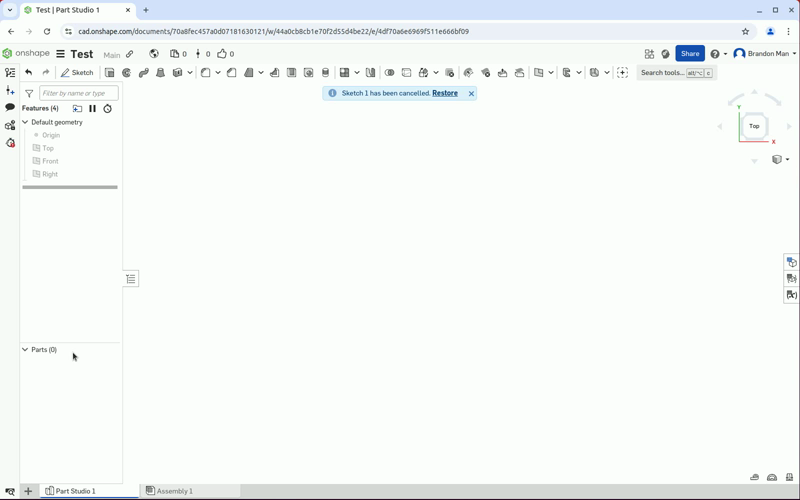
key(y)
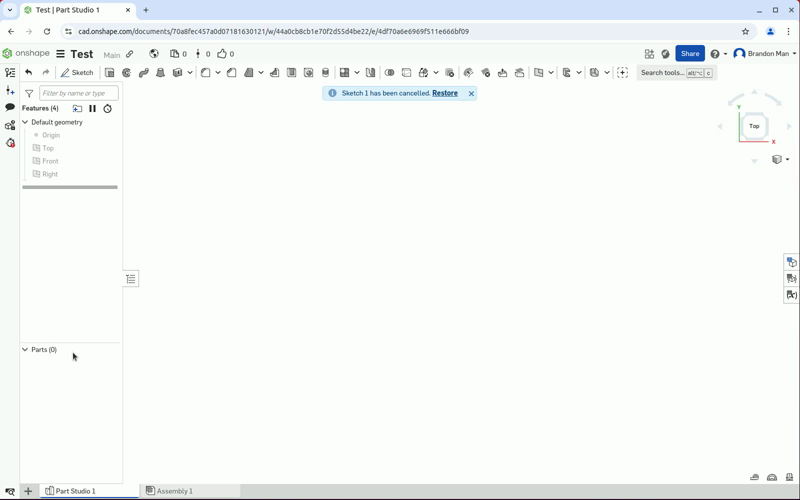
key(shift+p)
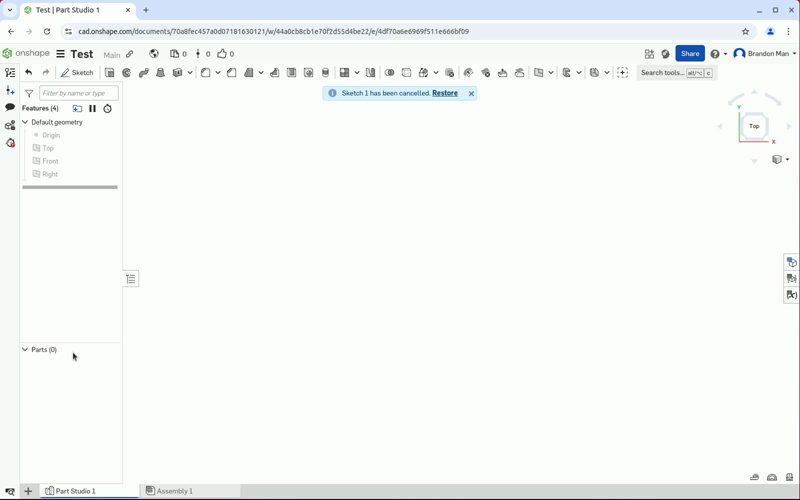
key(space)
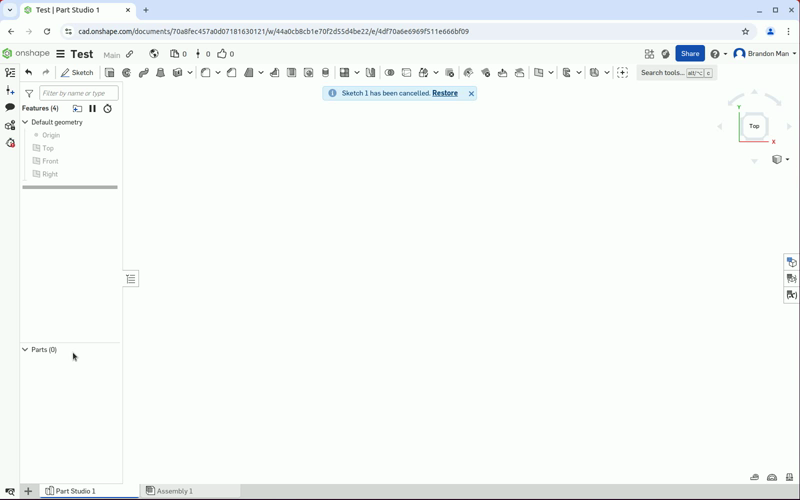
key_down(shift)
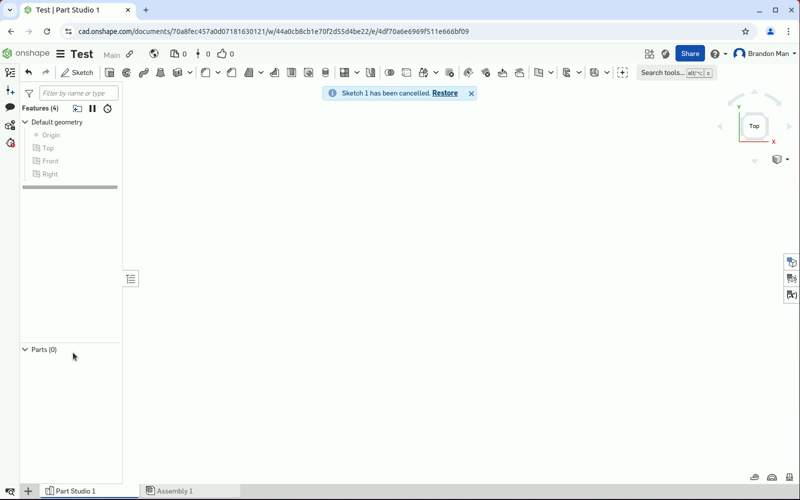
key(up)
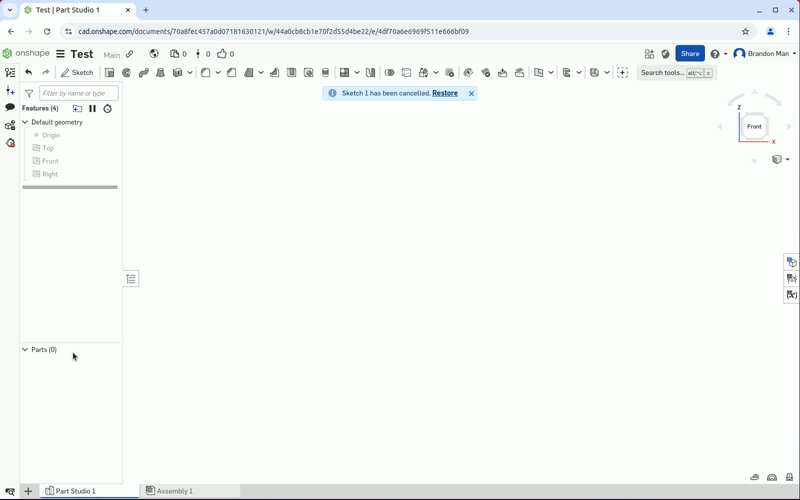
key_up(shift)
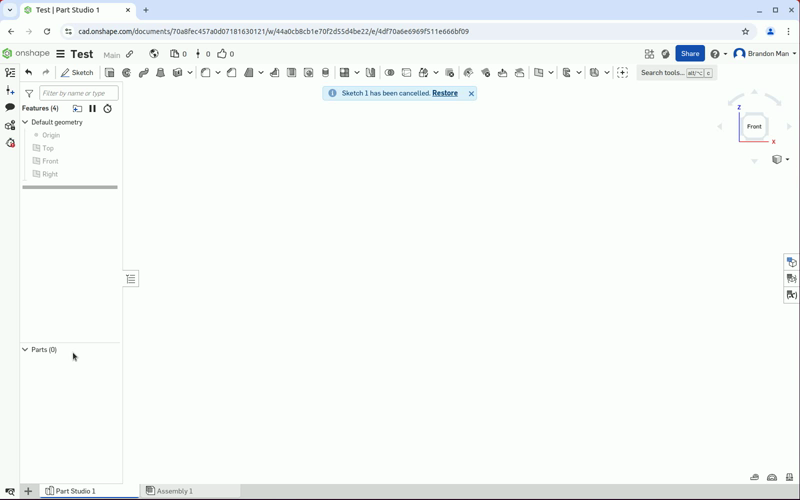
mouse_move(73, 352)
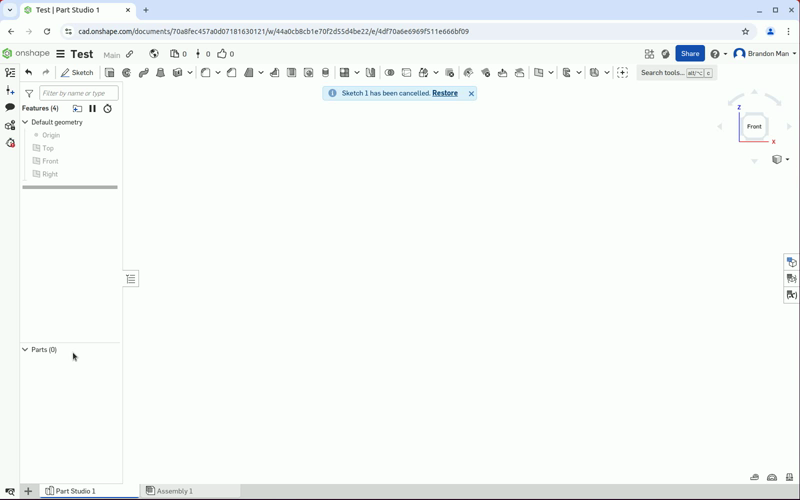
key(shift+y)
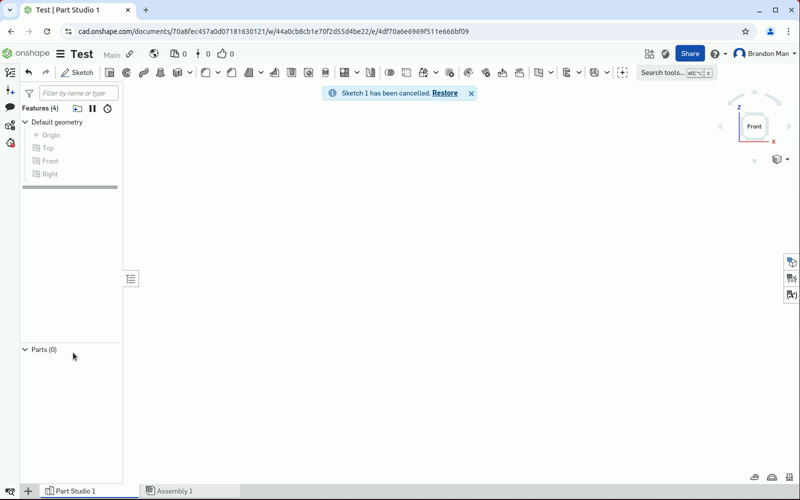
key(shift+s)
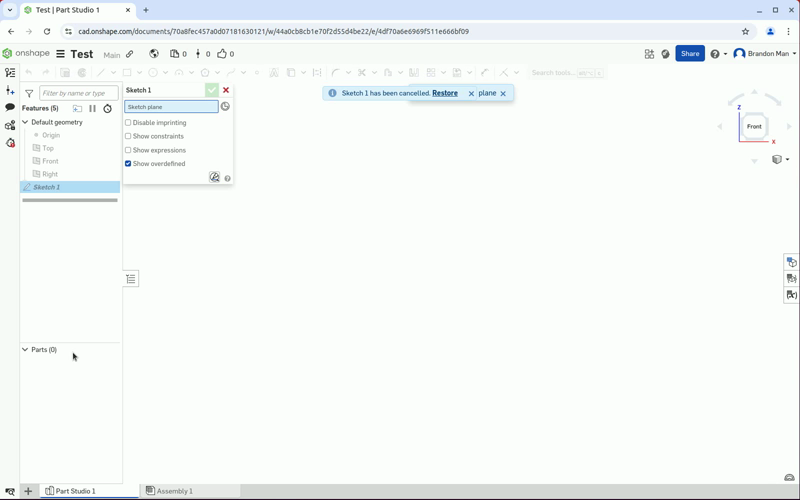
mouse_move(73, 163)
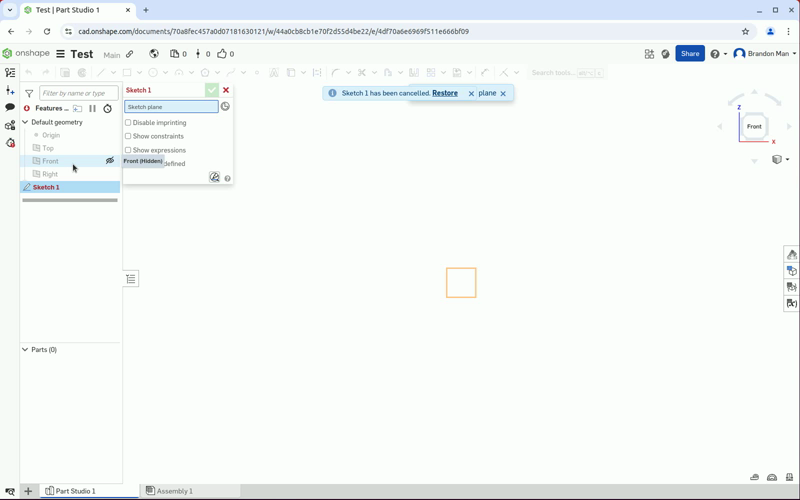
click(73, 163)
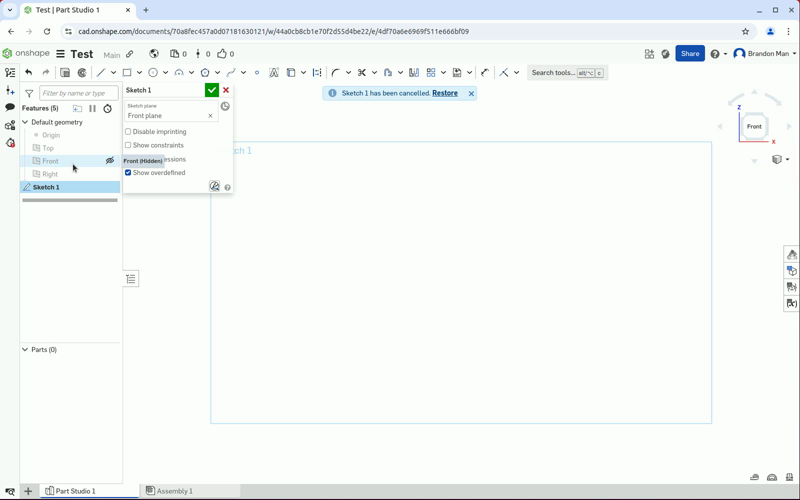
mouse_move(73, 352)
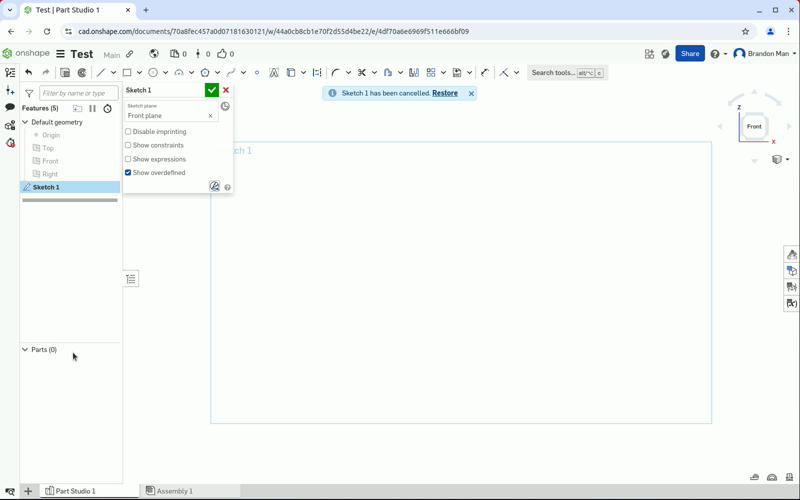
key(y)
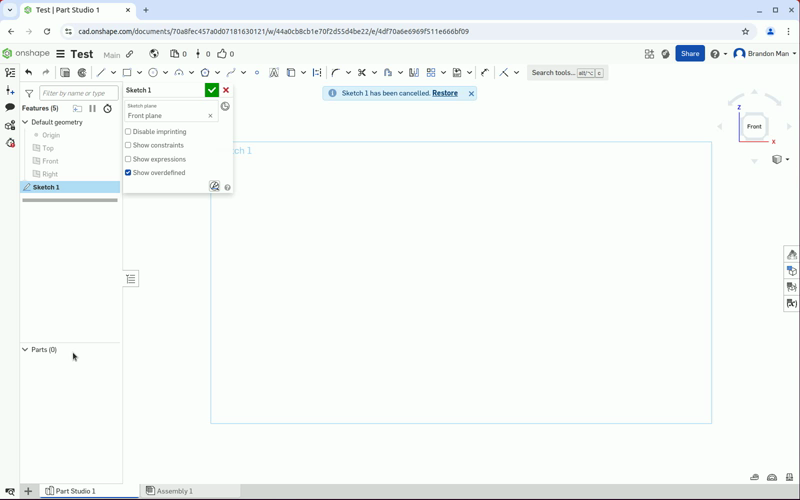
key(l)
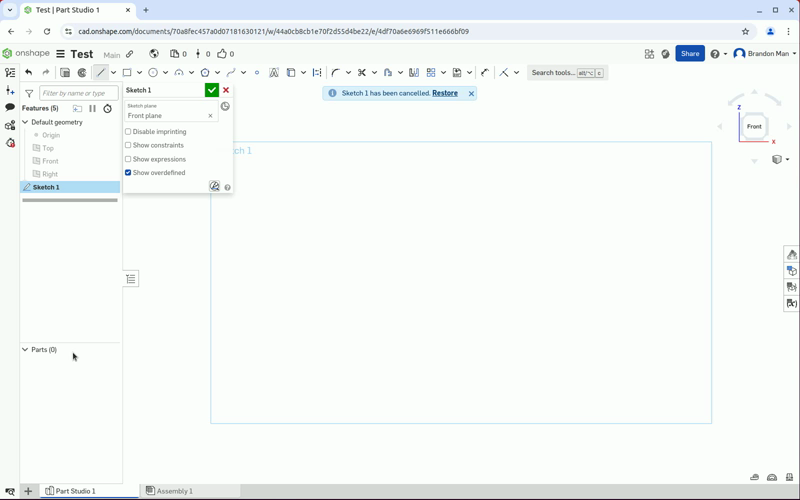
key_down(shift)
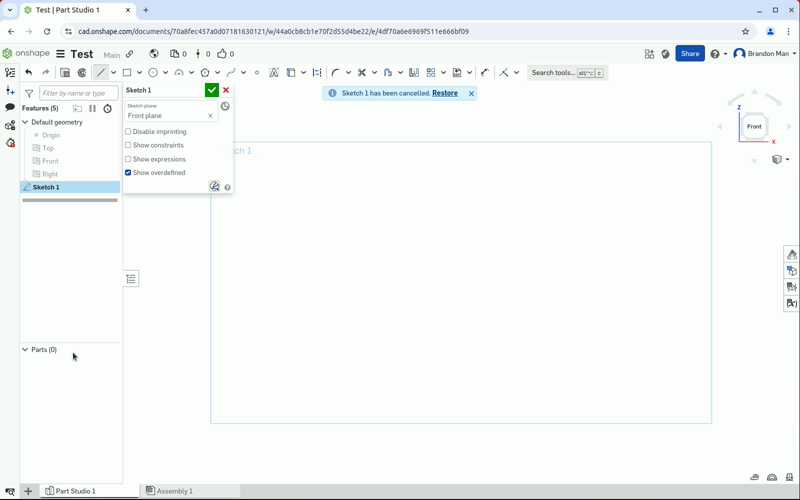
mouse_move(393, 395)
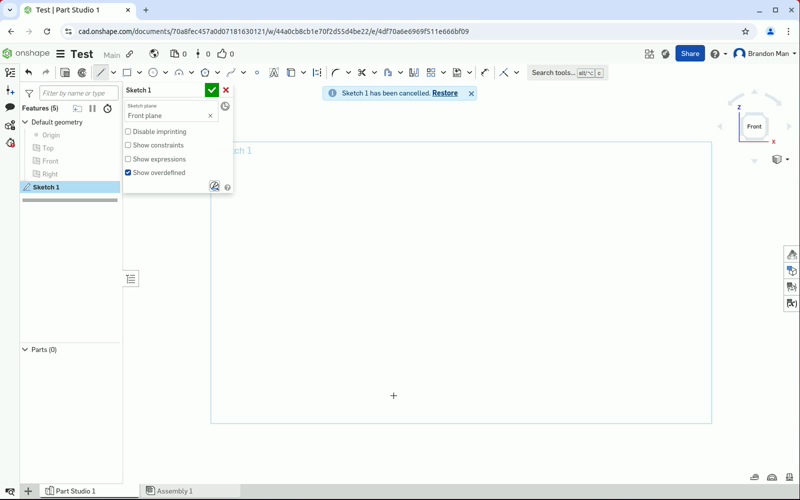
click(393, 395)
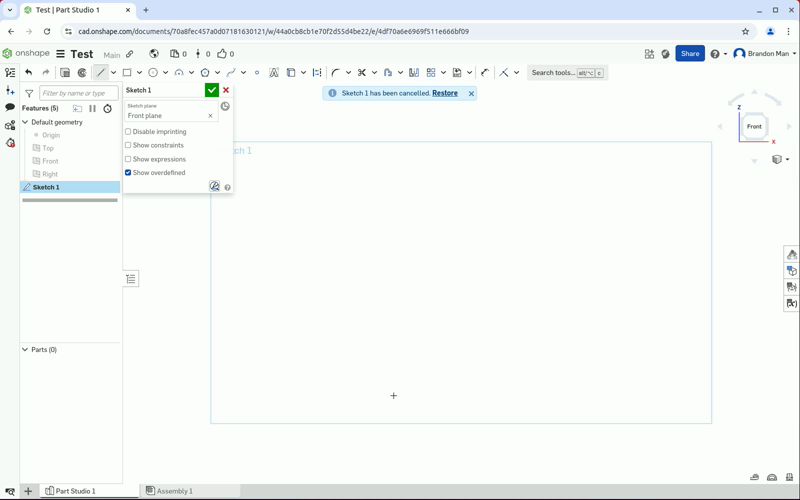
key_up(shift)
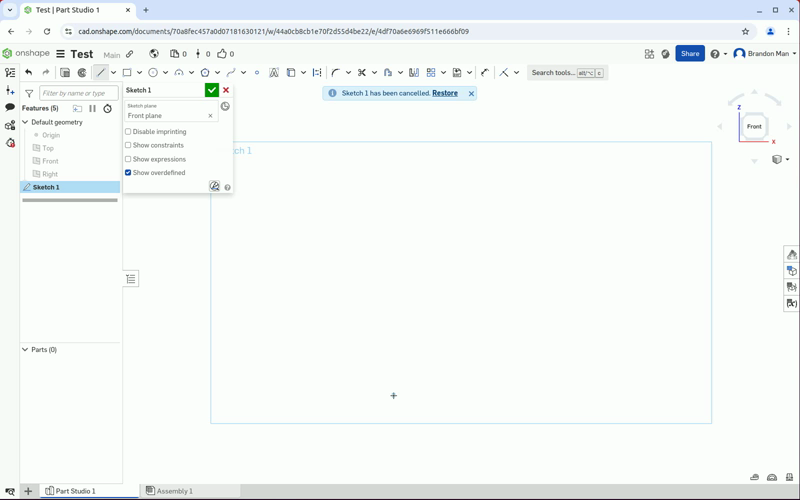
key_down(shift)
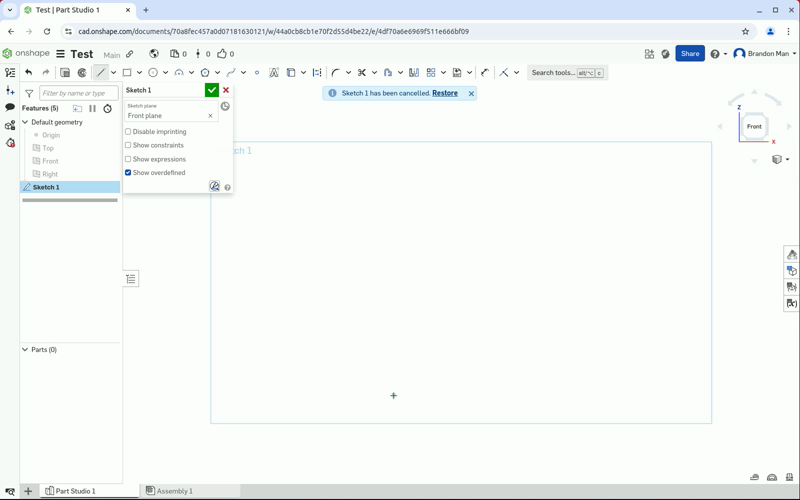
mouse_move(525, 395)
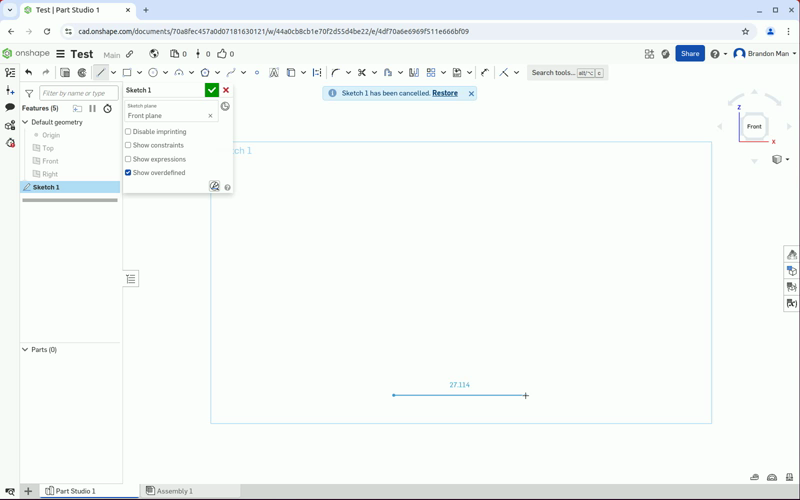
click(525, 395)
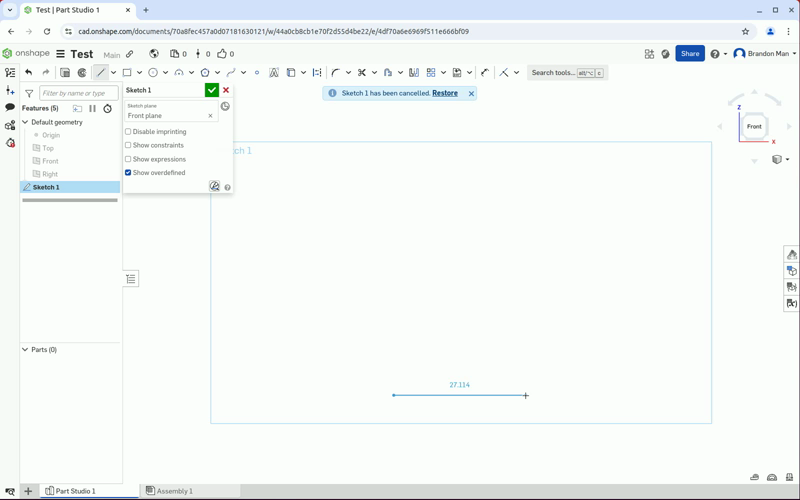
key_up(shift)
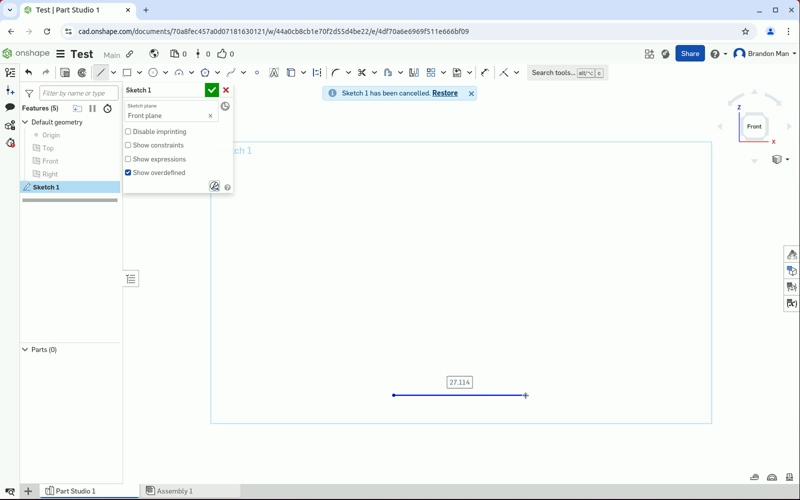
key_down(shift)
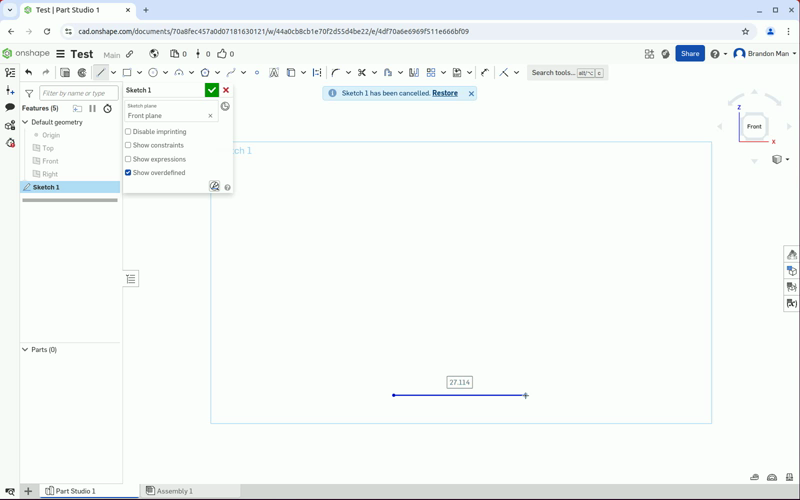
mouse_move(525, 171)
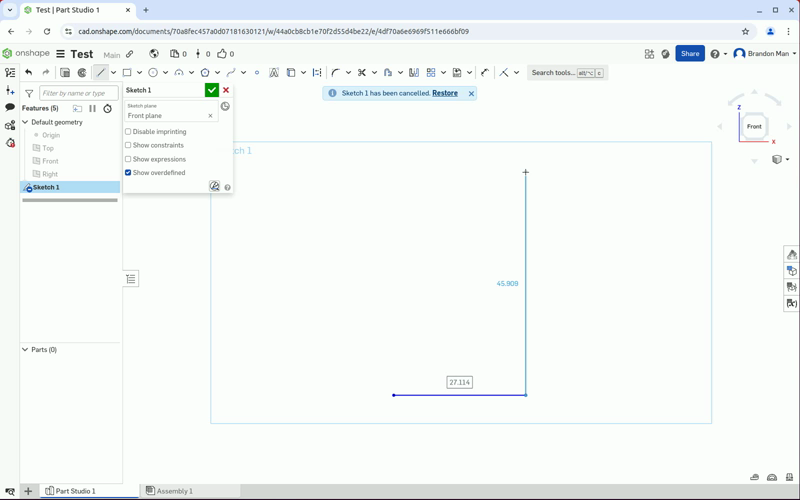
click(525, 171)
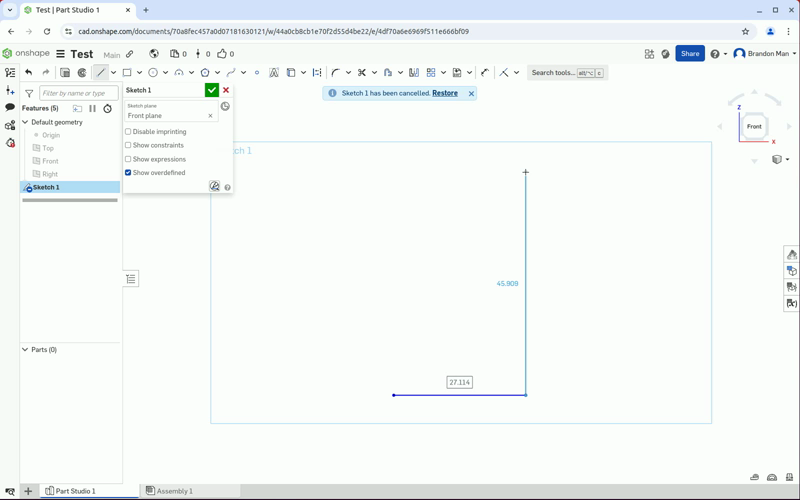
key_up(shift)
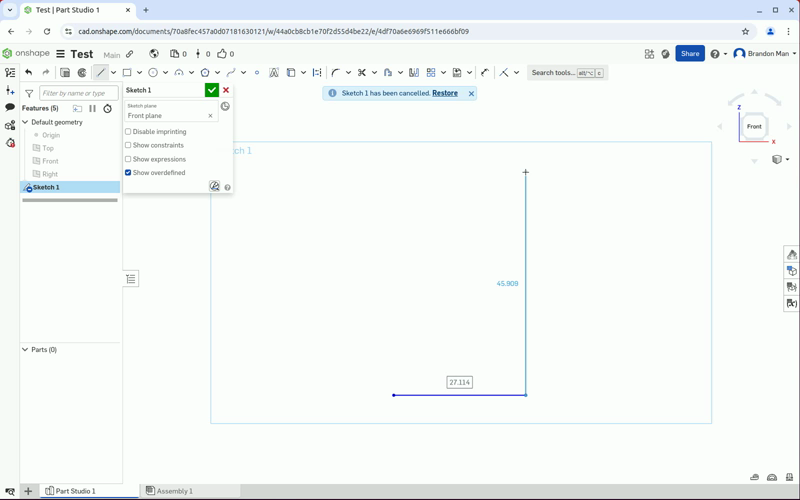
key_down(shift)
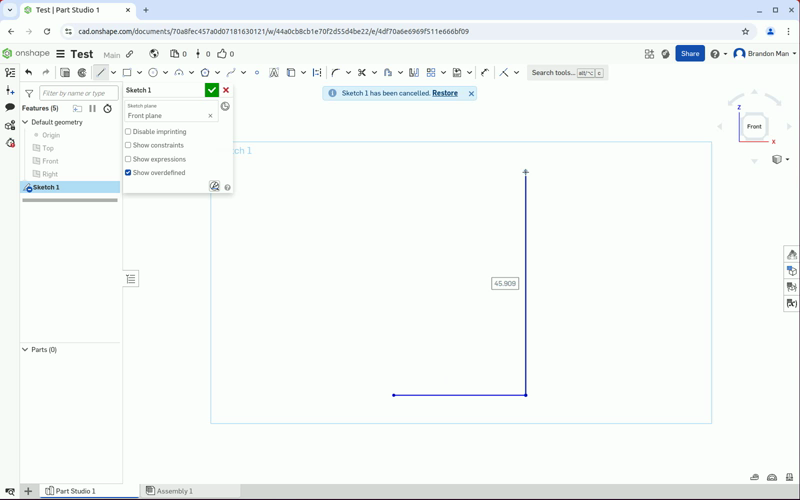
mouse_move(394, 171)
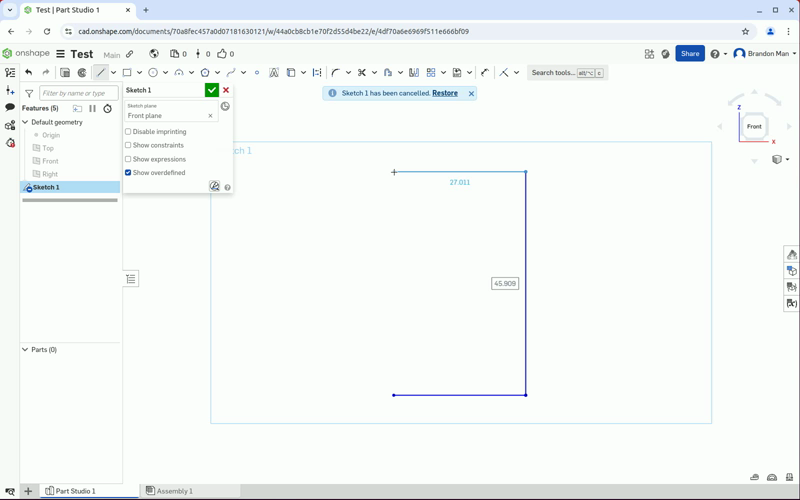
click(394, 171)
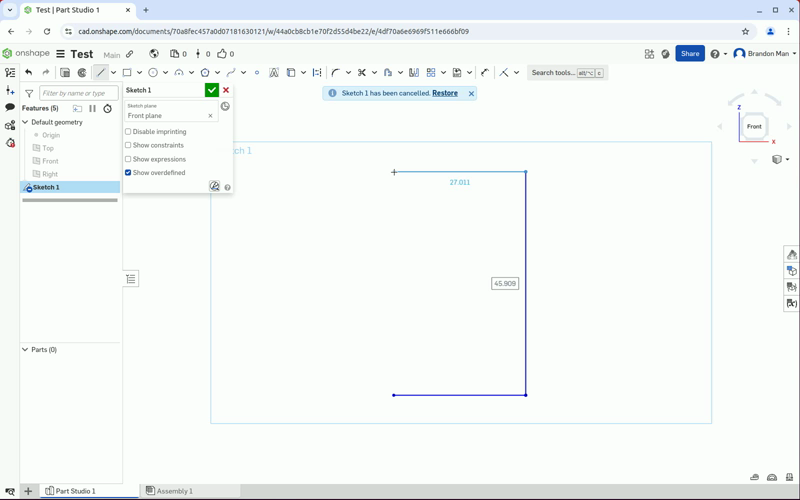
key_up(shift)
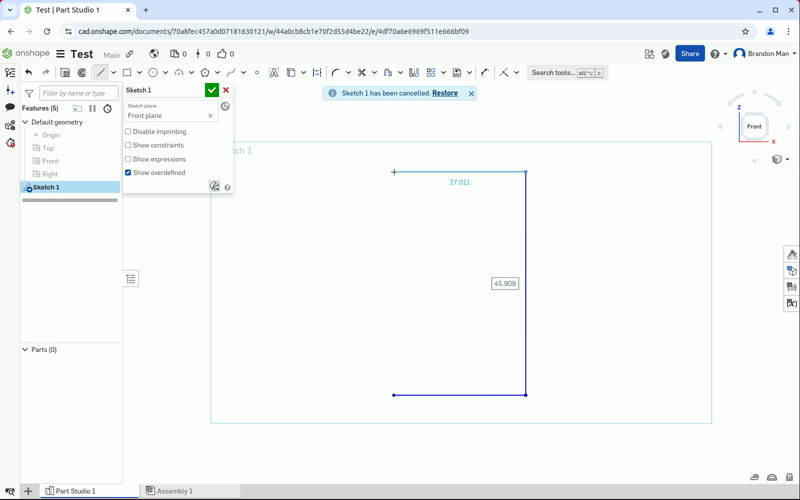
key_down(shift)
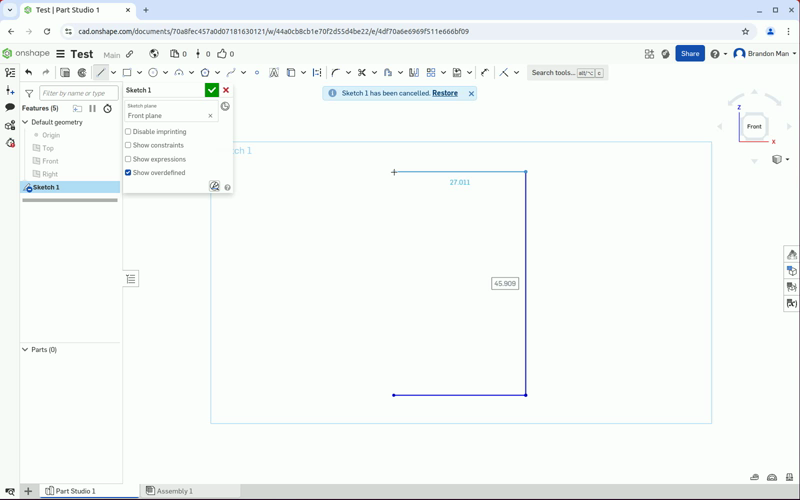
mouse_move(393, 395)
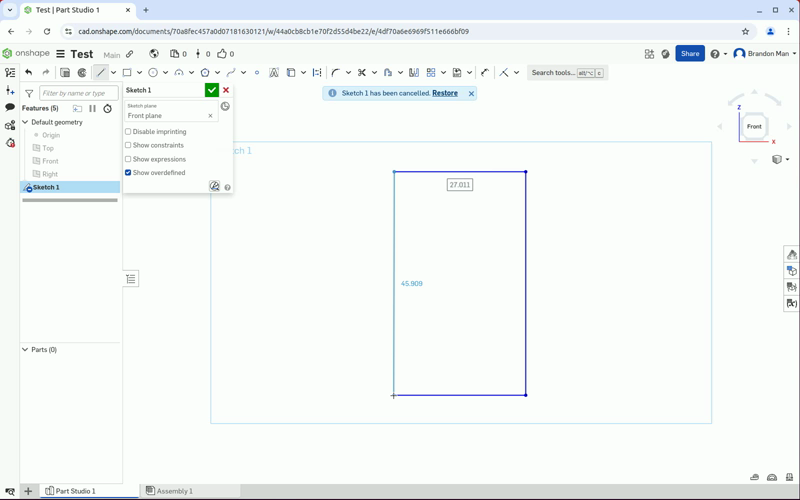
key_up(shift)
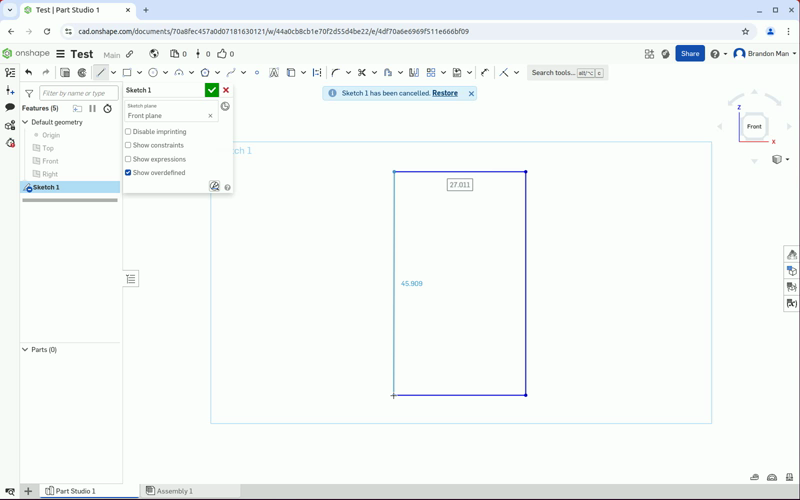
click(393, 395)
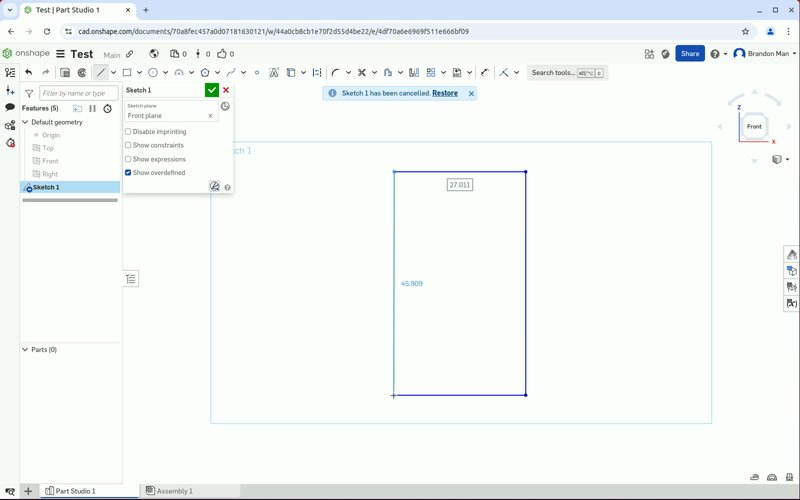
key(esc)
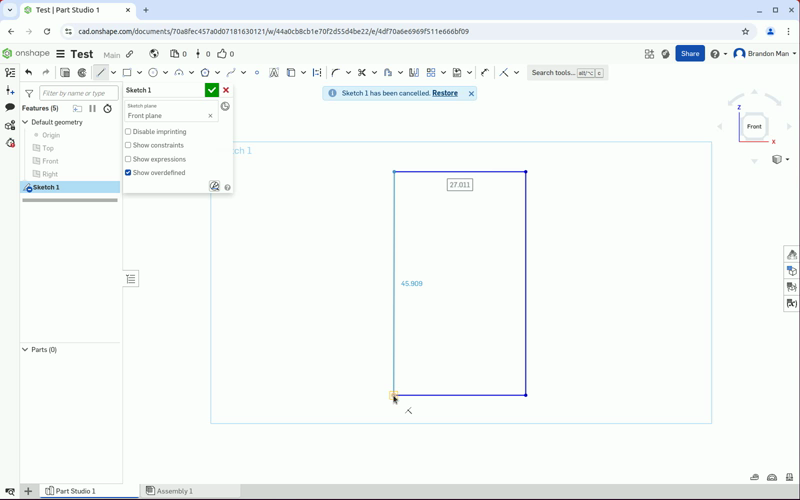
mouse_move(438, 215)
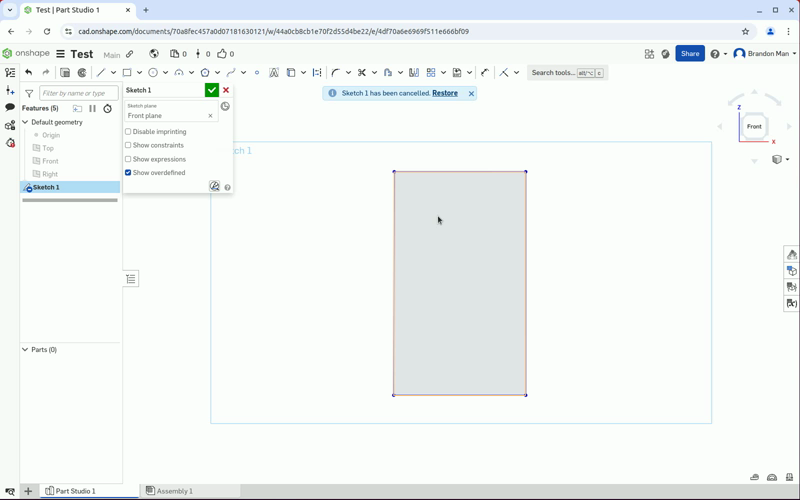
click(438, 215)
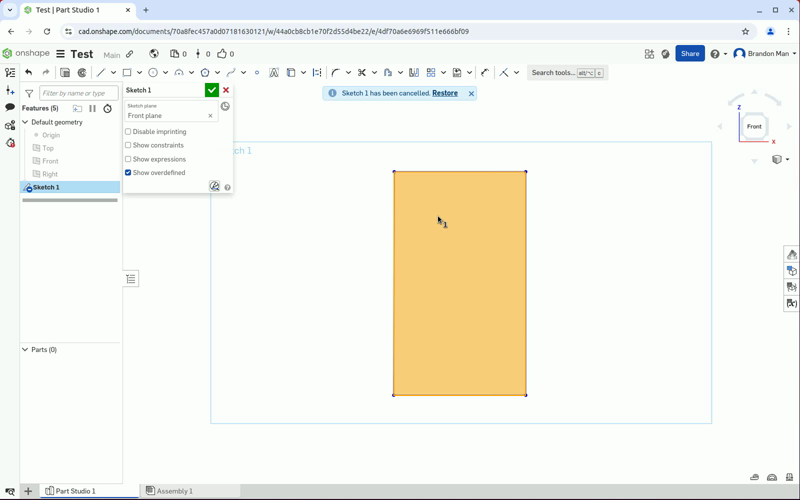
mouse_move(73, 352)
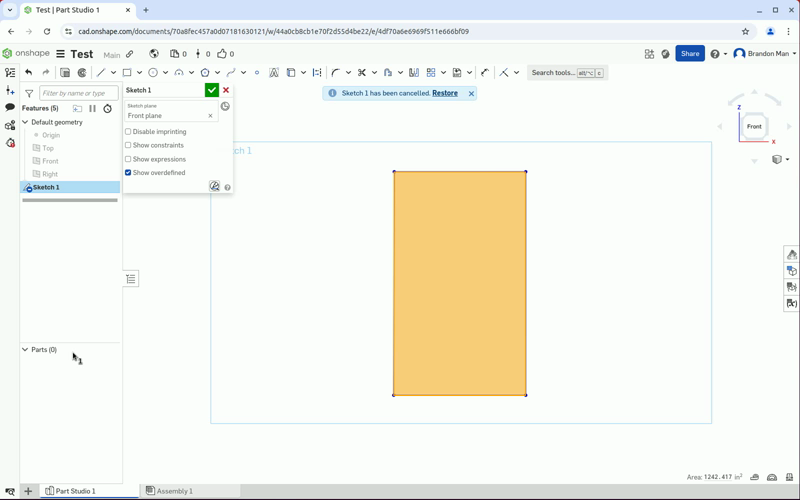
key(shift+y)
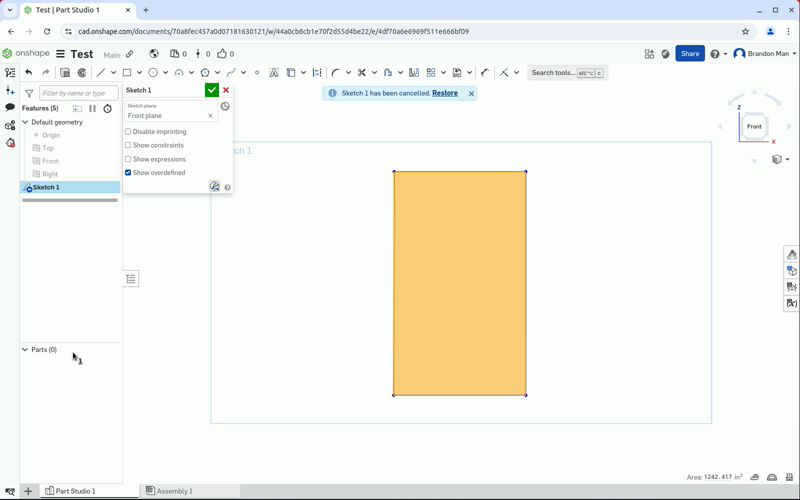
key(shift+e)
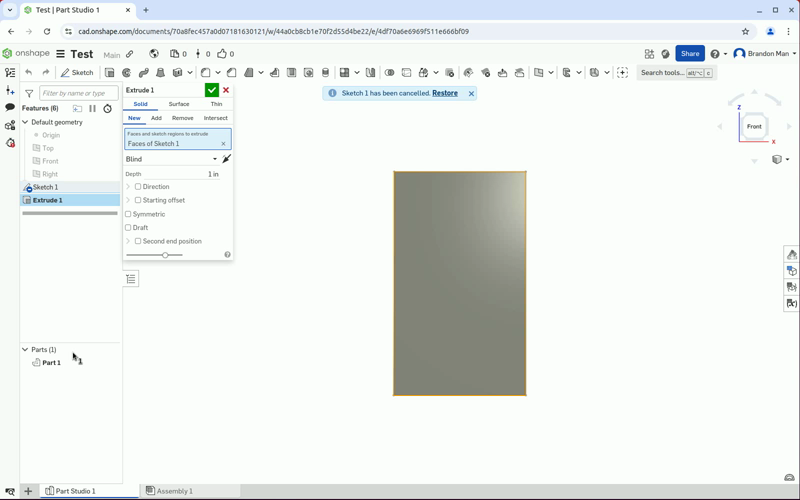
mouse_move(143, 106)
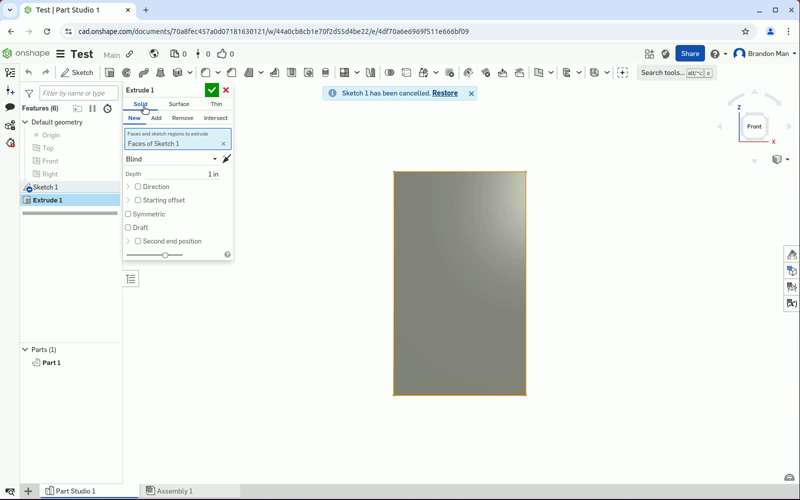
click(143, 106)
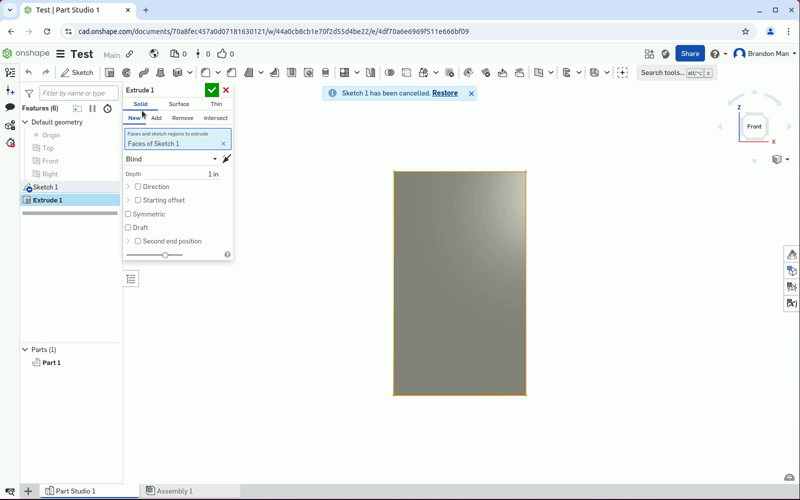
mouse_move(137, 120)
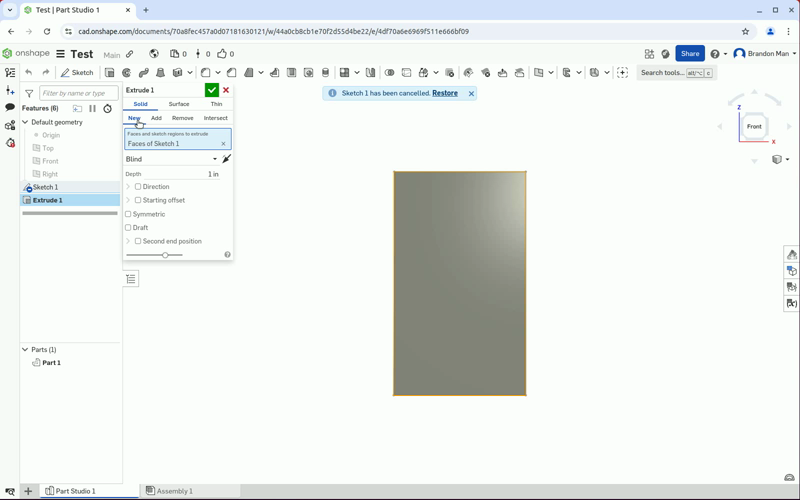
click(137, 120)
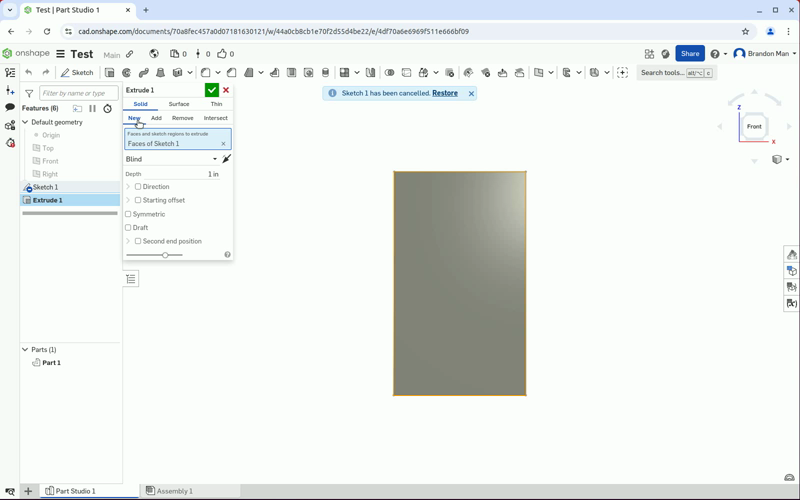
key(tab, 4)
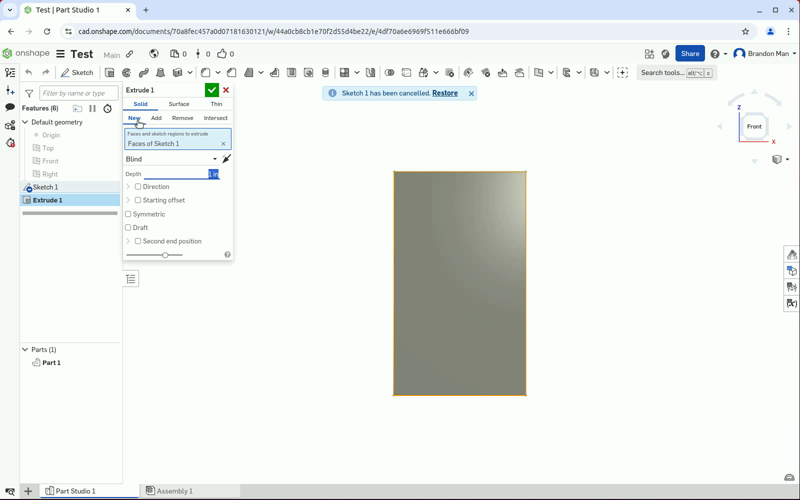
text(1.204)
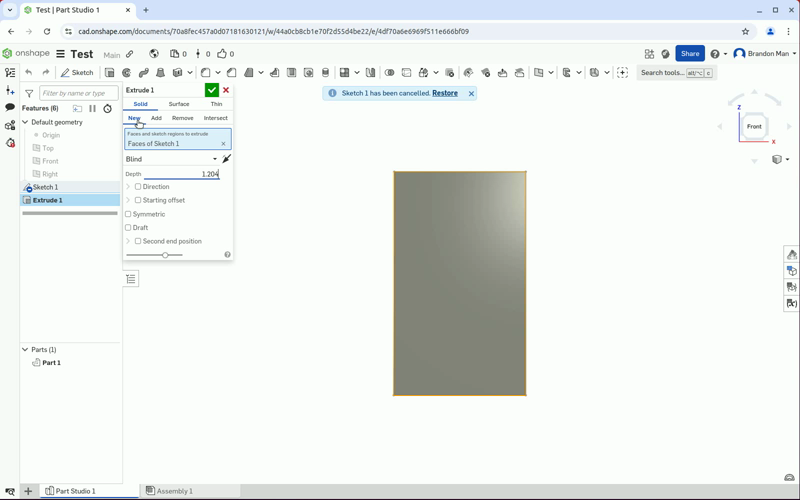
key(enter)
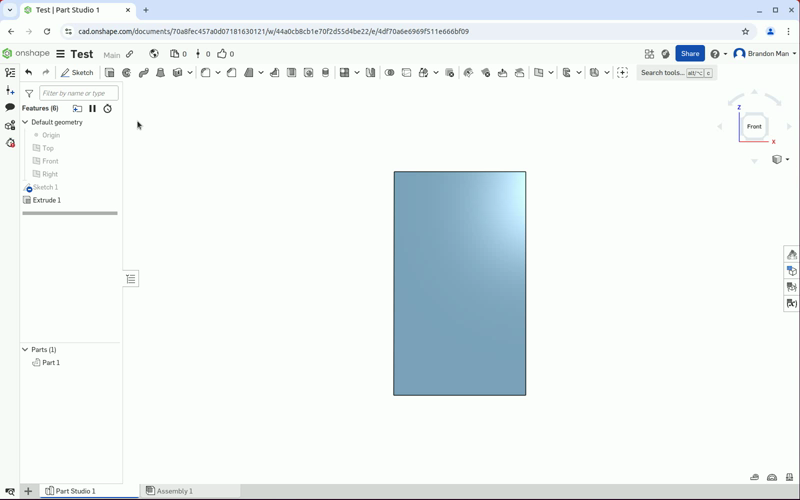
key(shift+h)
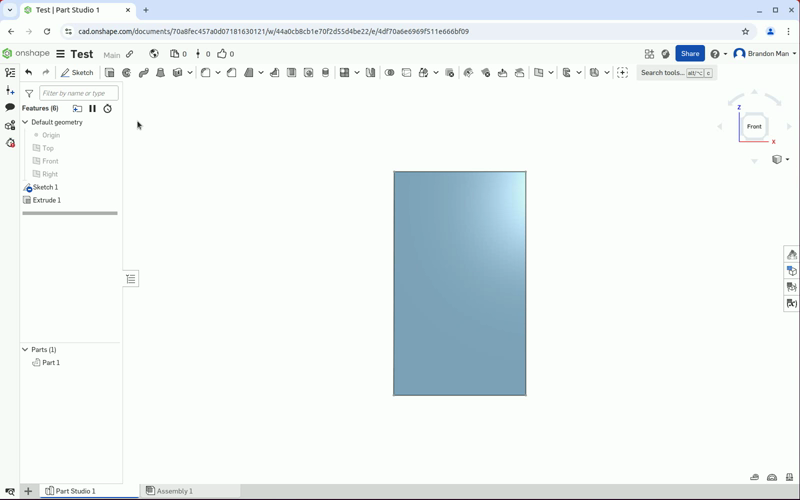
key(shift+h)
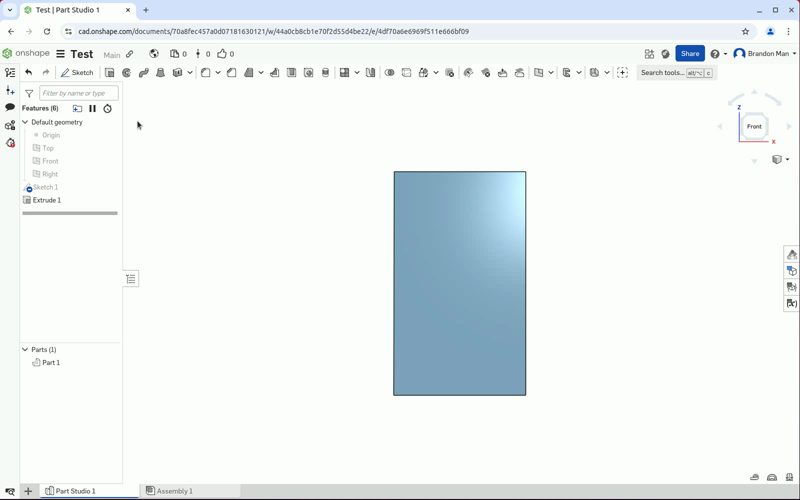
mouse_move(73, 189)
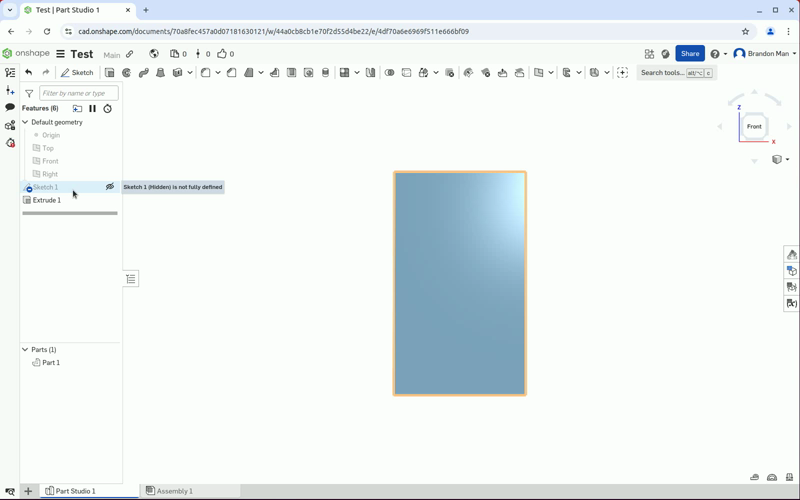
click(73, 189)
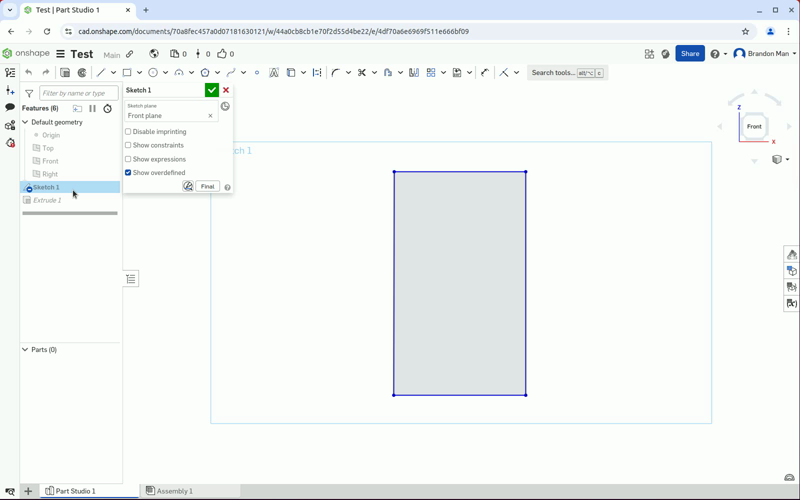
mouse_move(229, 92)
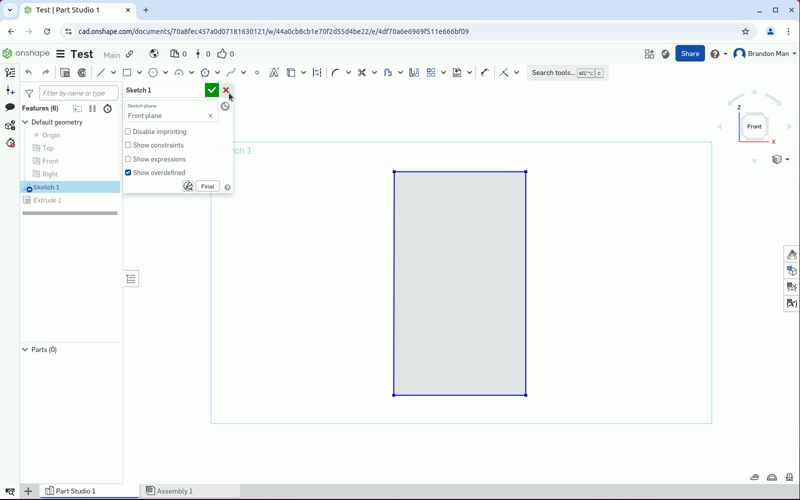
click(229, 92)
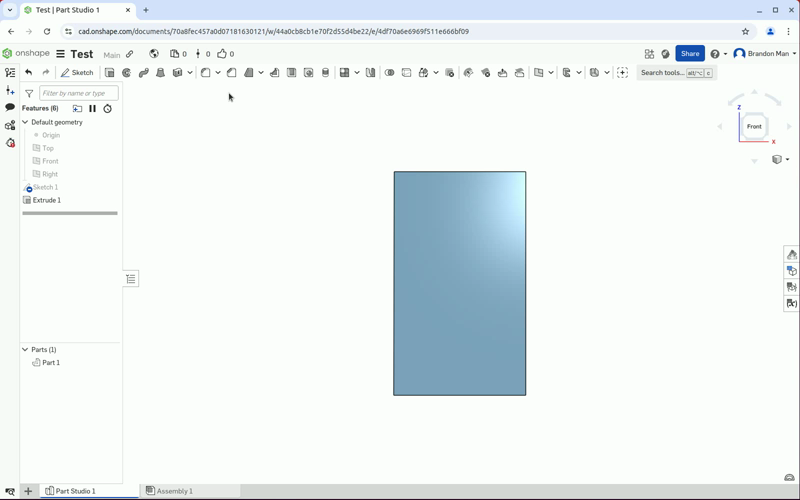
mouse_move(541, 75)
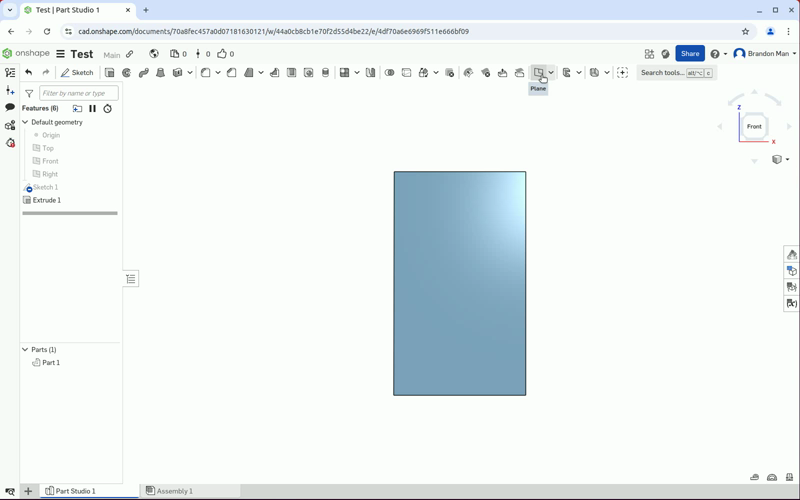
click(541, 75)
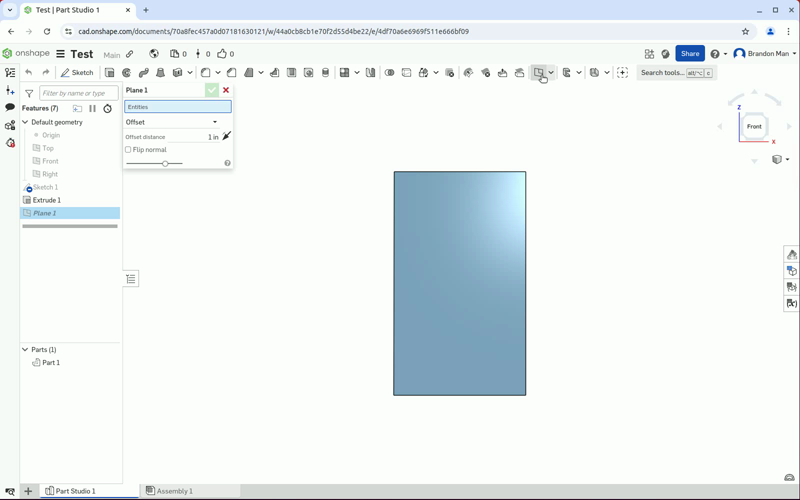
mouse_move(73, 163)
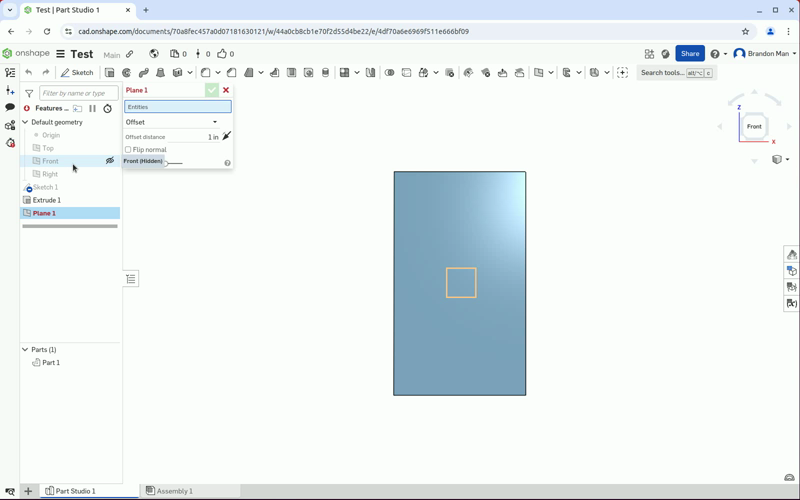
click(73, 163)
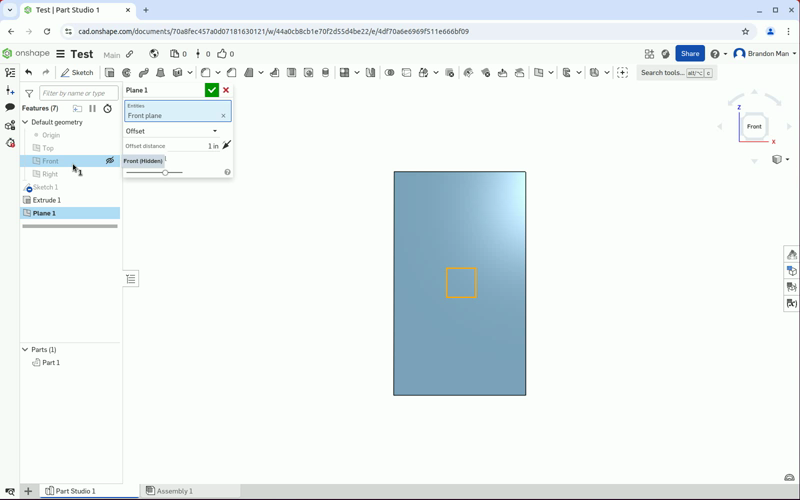
key(tab, 2)
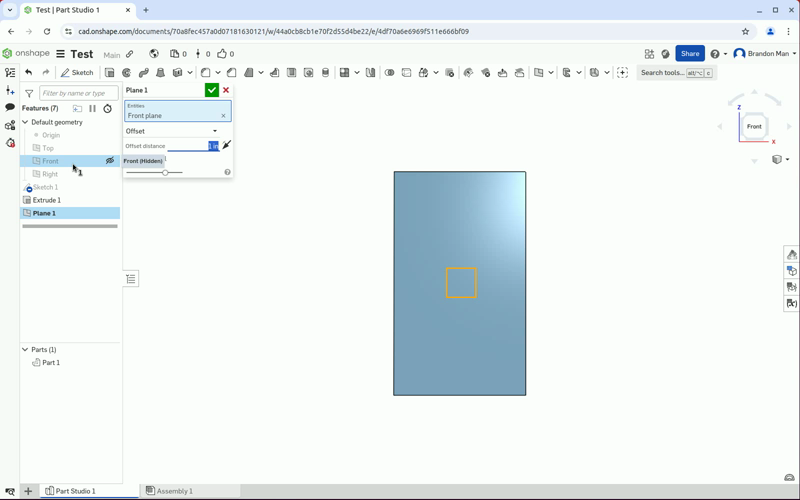
text(1.202)
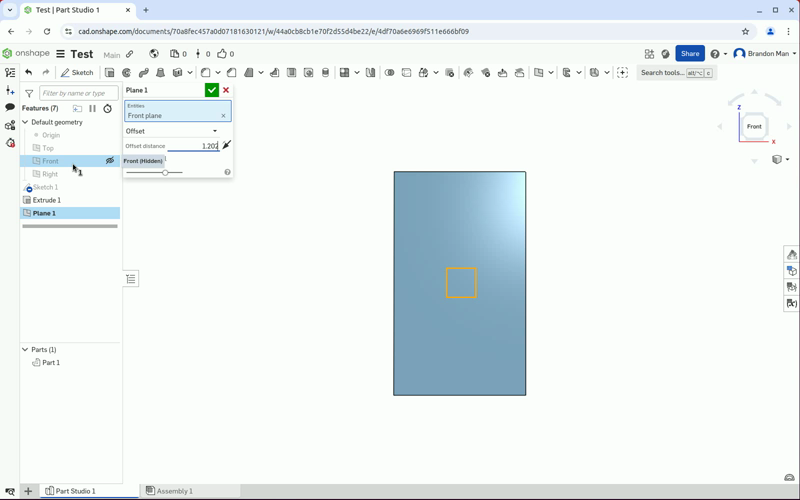
key(enter, 2)
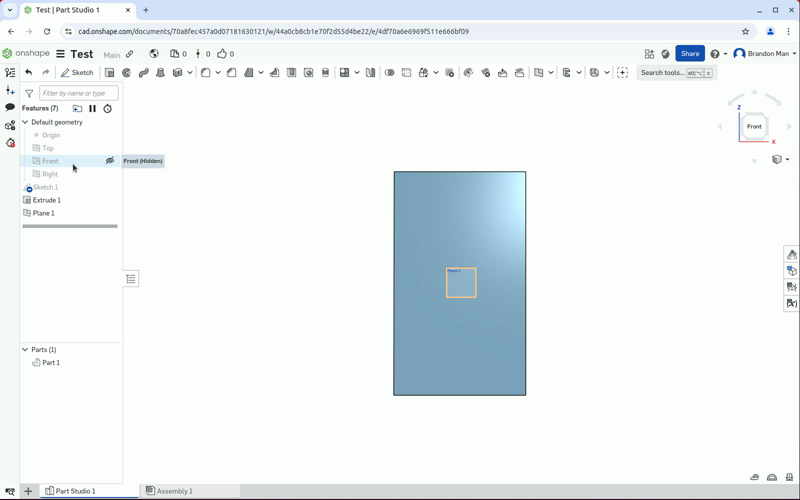
key(shift+s)
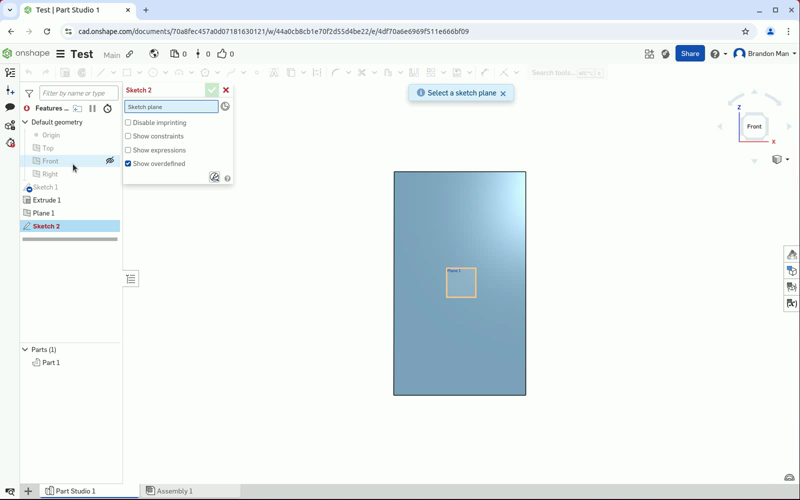
mouse_move(73, 215)
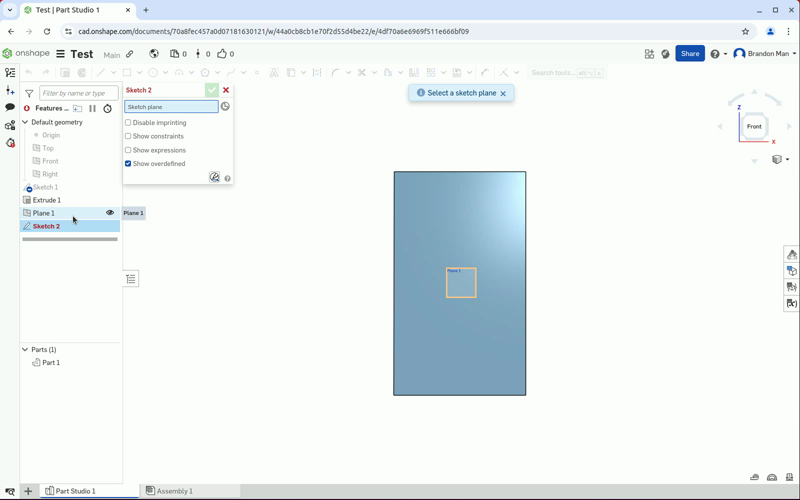
click(73, 215)
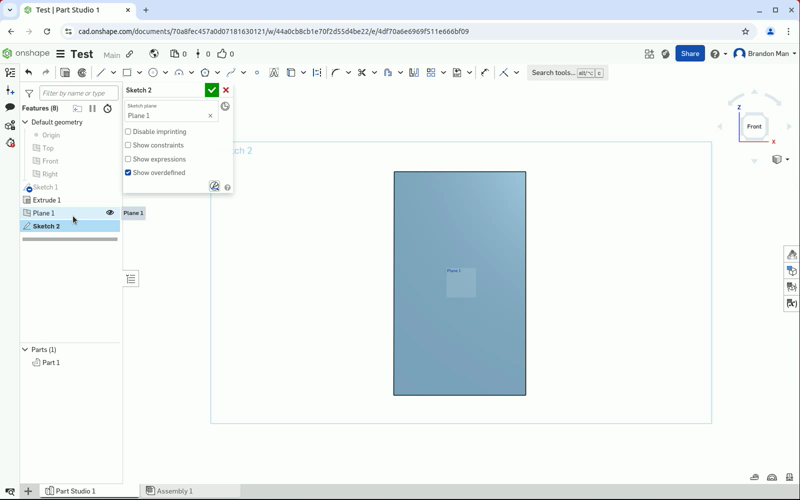
mouse_move(73, 352)
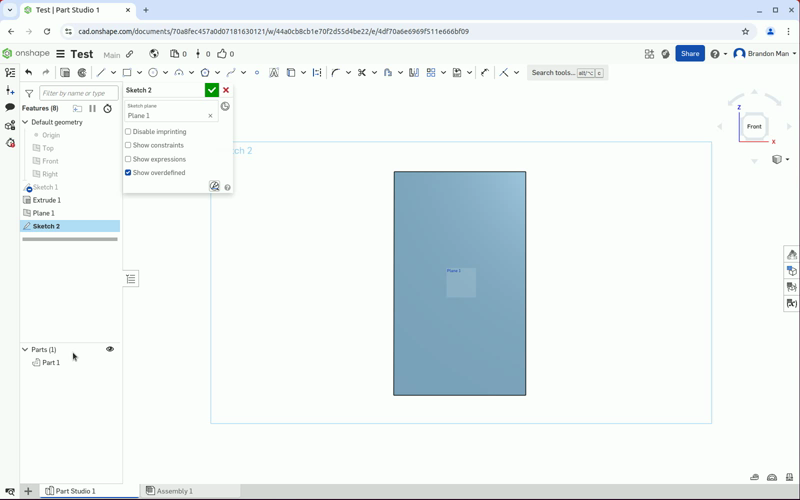
key(y)
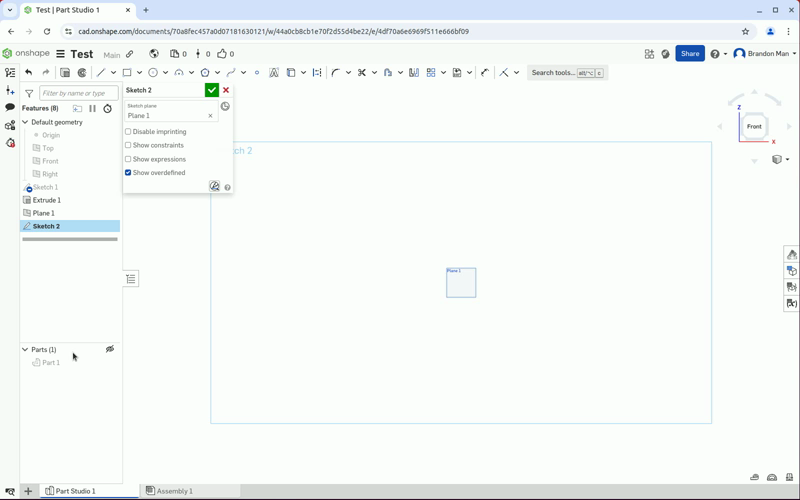
key(l)
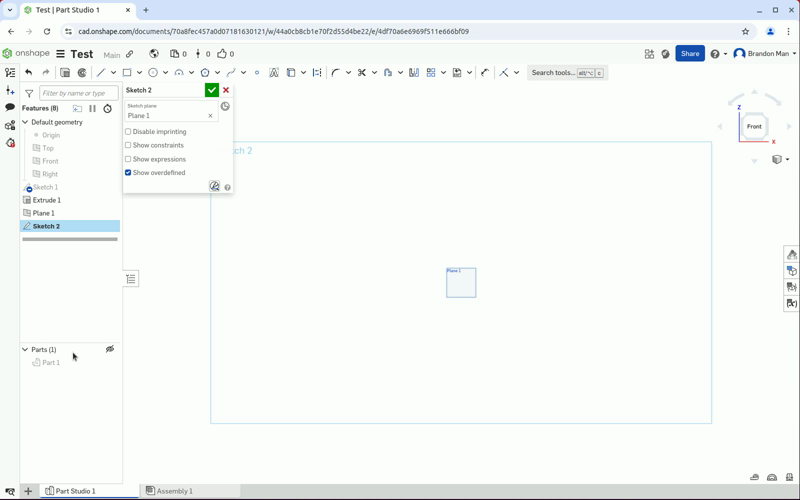
key_down(shift)
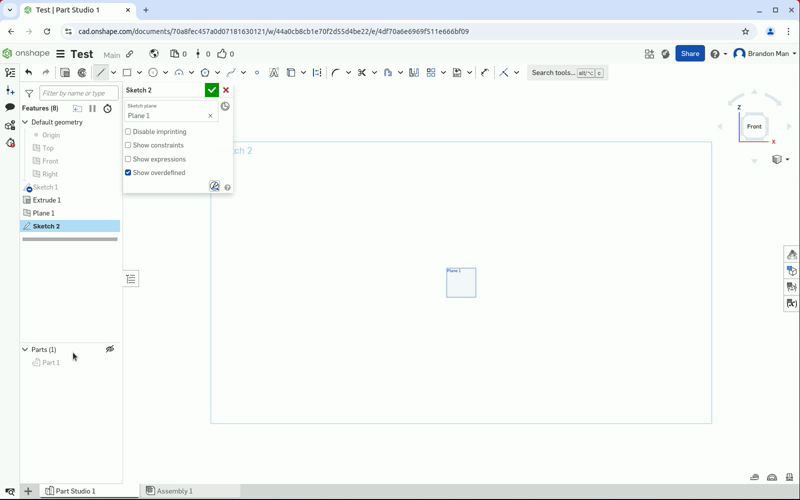
mouse_move(454, 395)
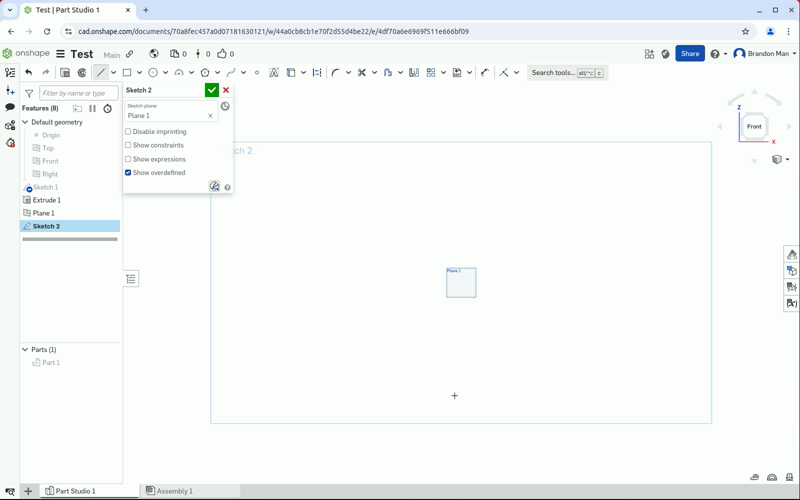
click(454, 395)
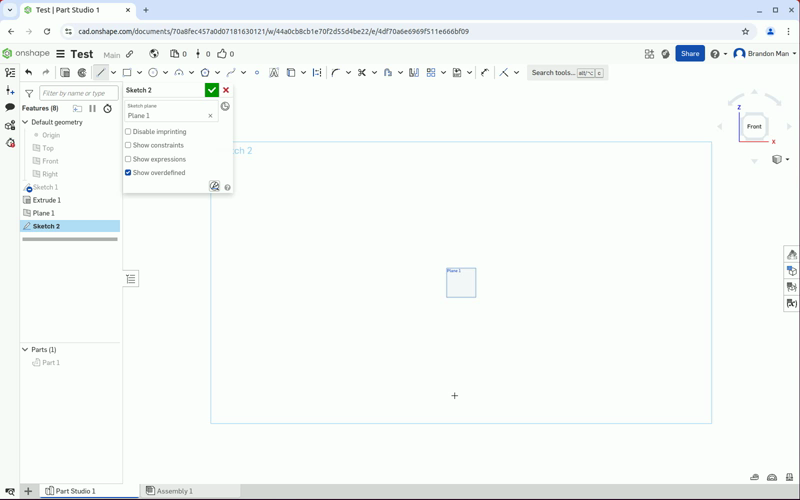
key_up(shift)
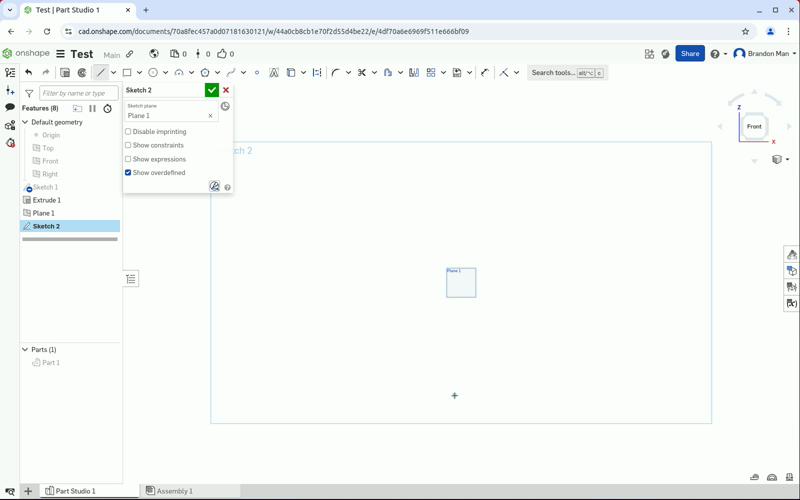
key_down(shift)
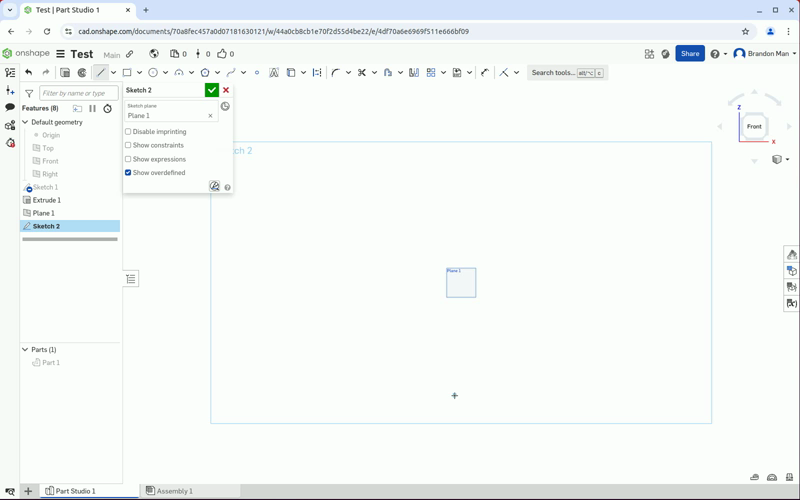
mouse_move(484, 395)
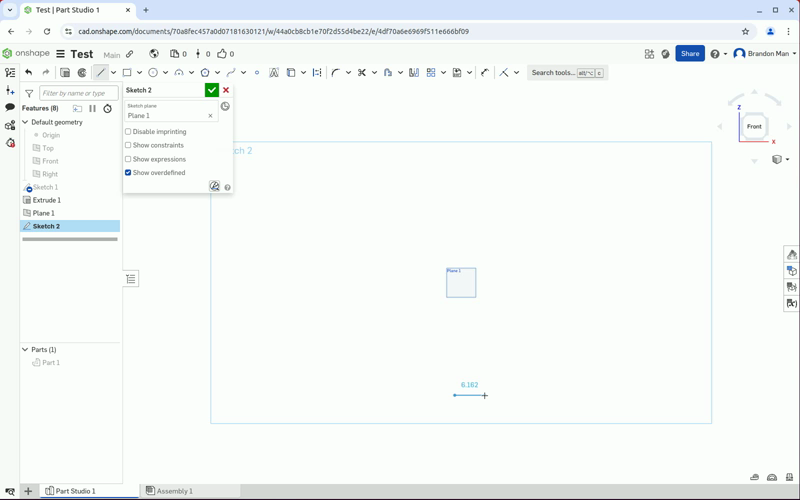
mouse_move(460, 395)
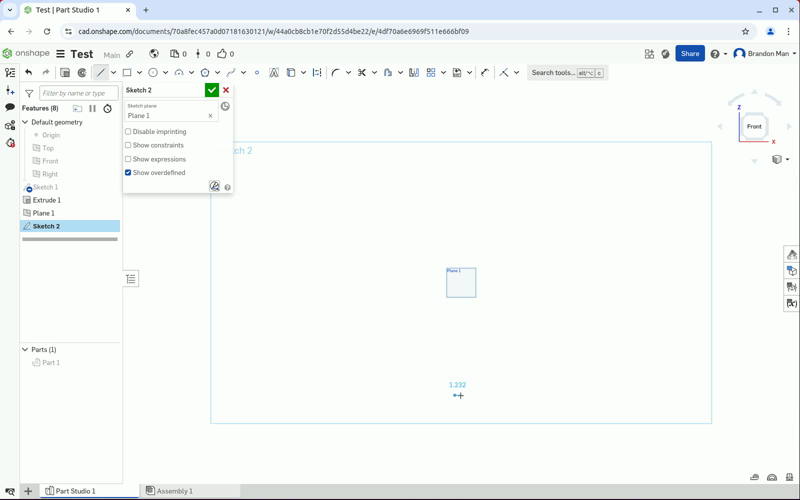
scroll(6)
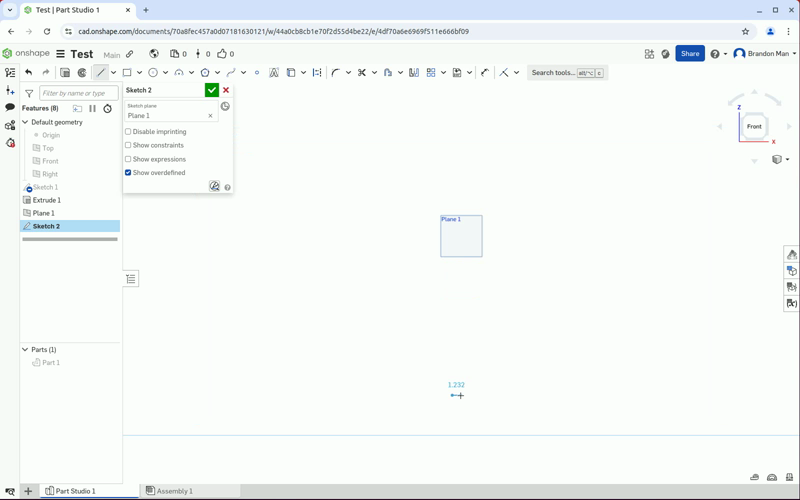
scroll(6)
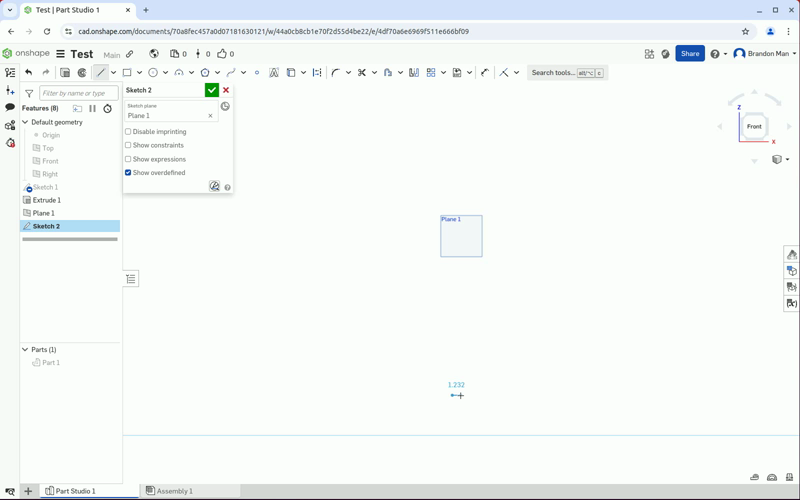
scroll(6)
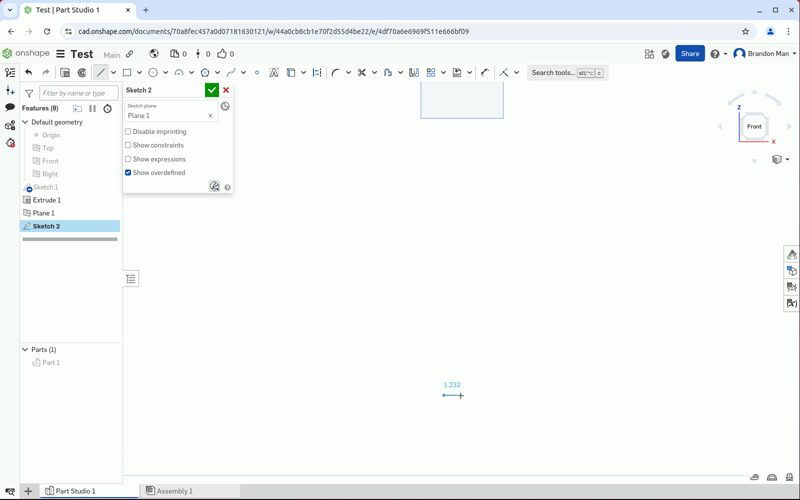
scroll(6)
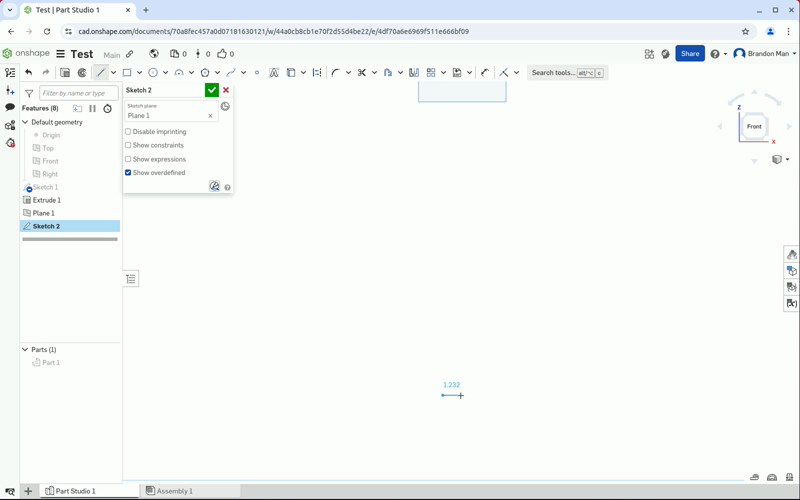
scroll(6)
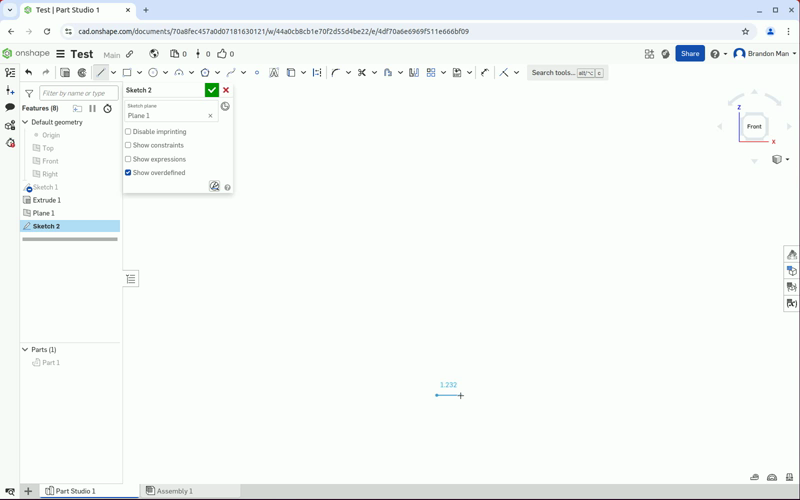
scroll(6)
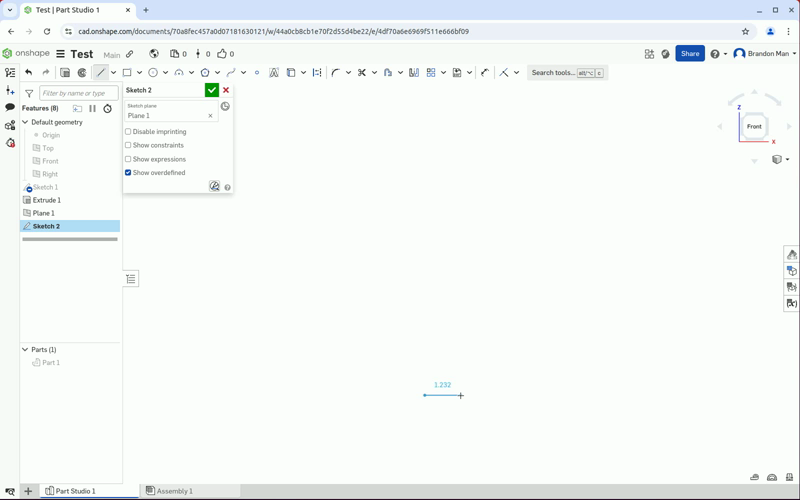
scroll(6)
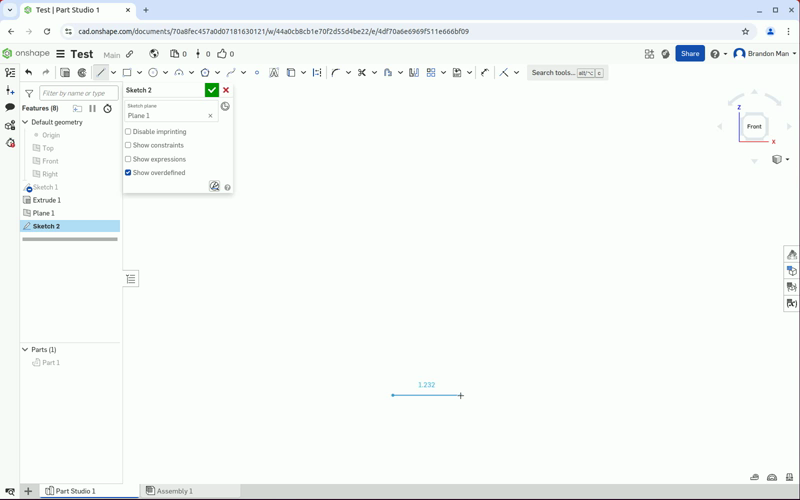
click(460, 395)
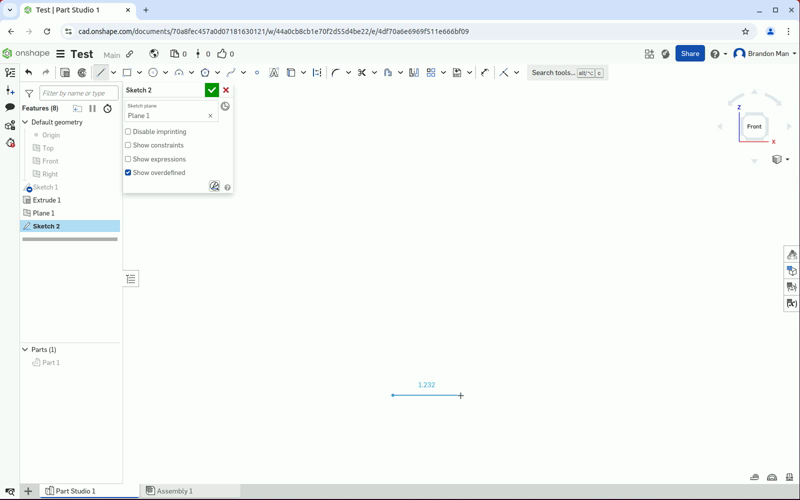
scroll(-6)
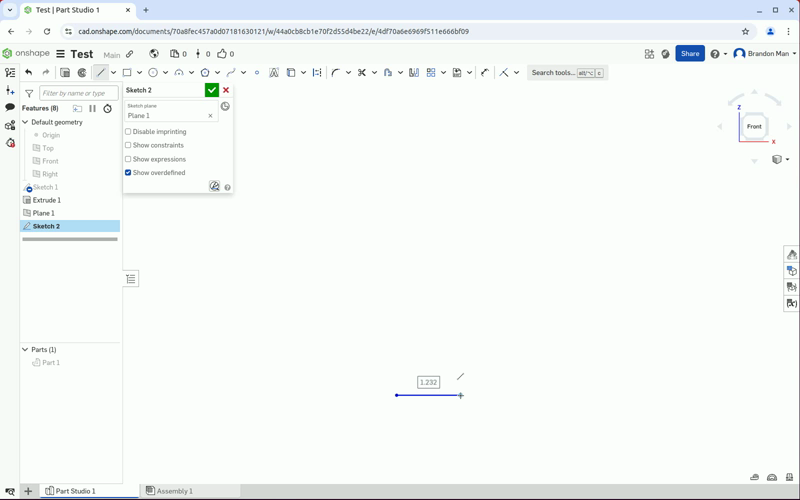
scroll(-6)
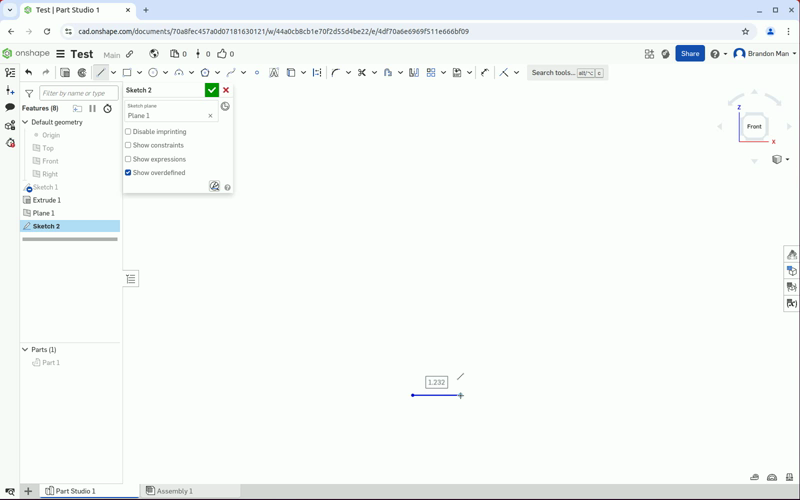
scroll(-6)
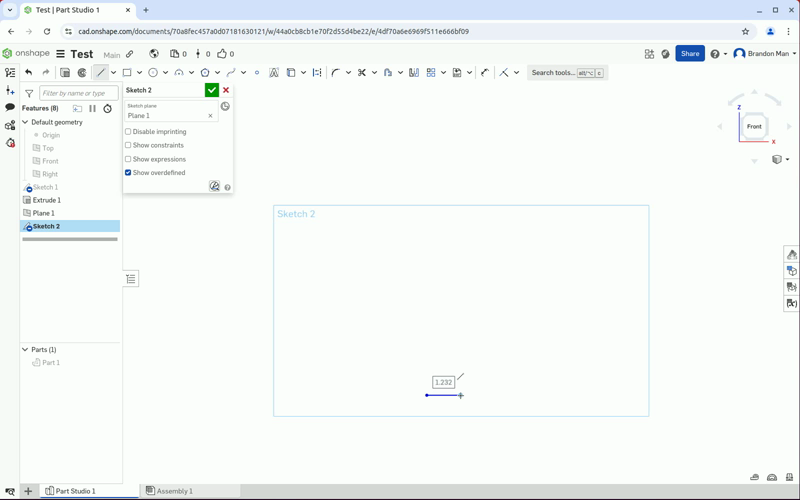
scroll(-6)
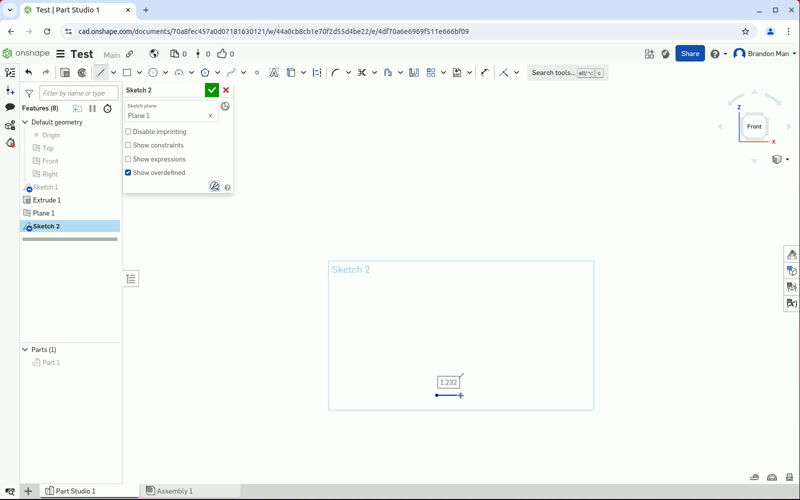
scroll(-6)
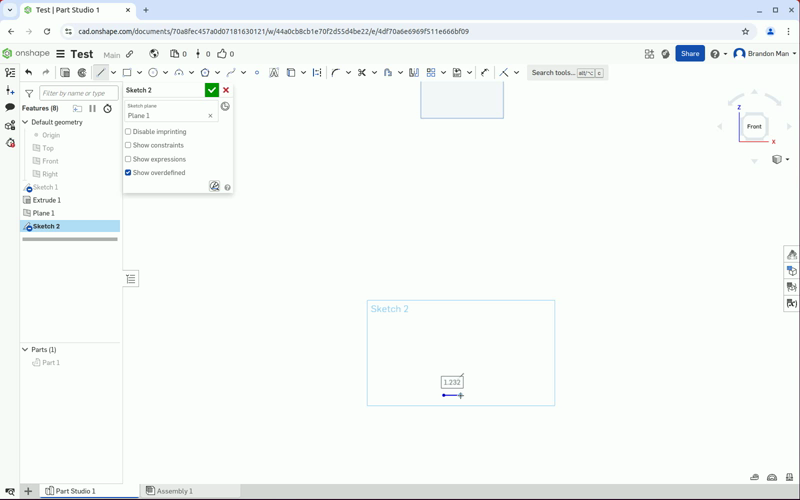
scroll(-6)
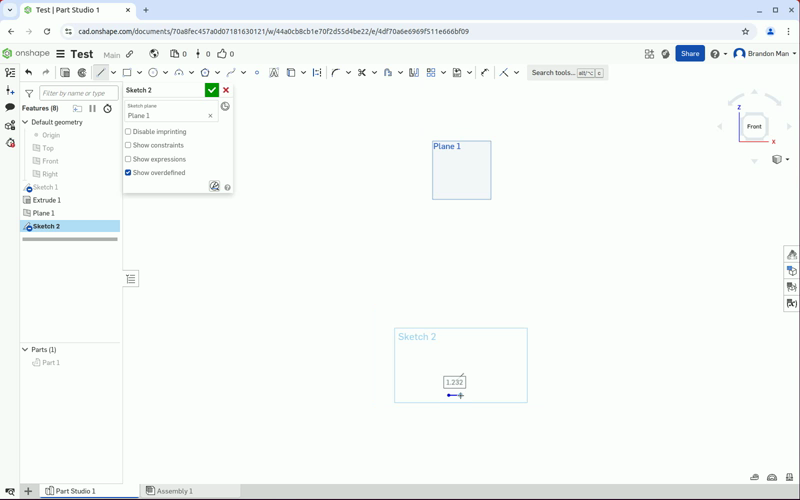
scroll(-6)
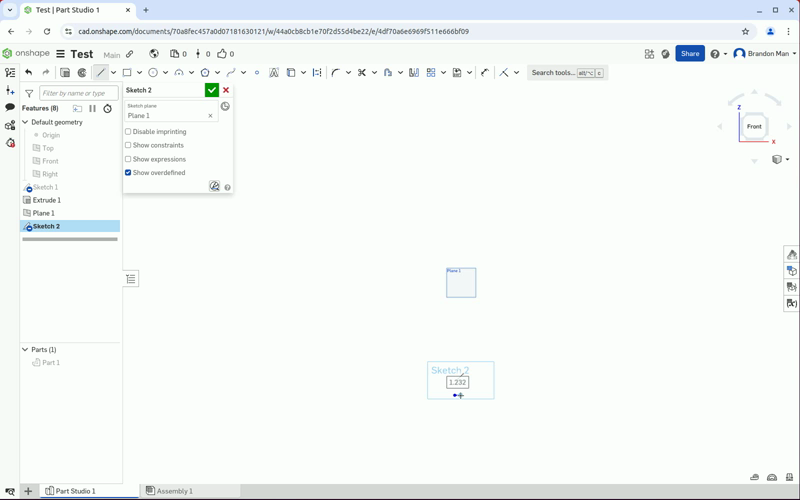
key_up(shift)
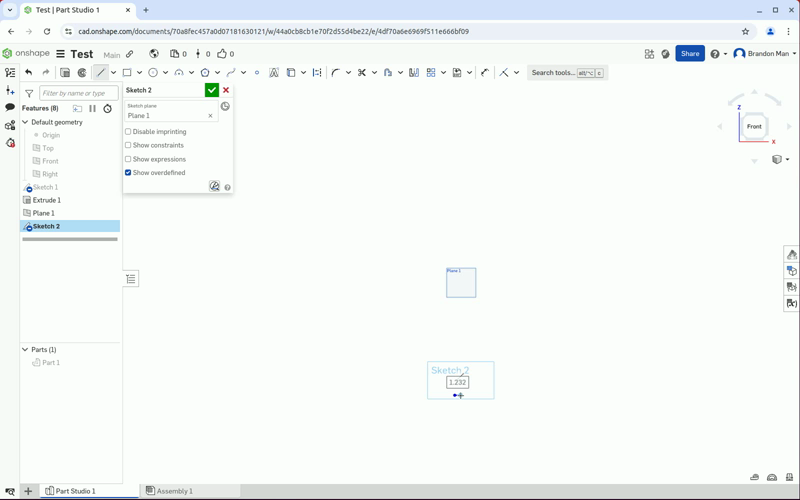
key_down(shift)
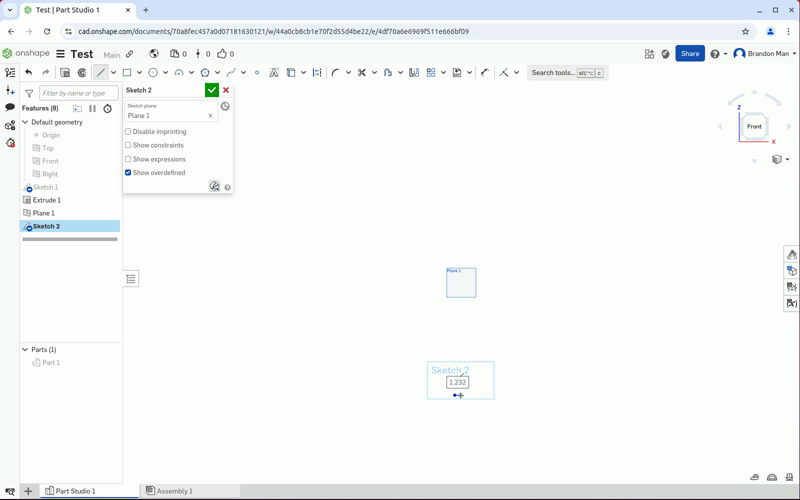
mouse_move(460, 282)
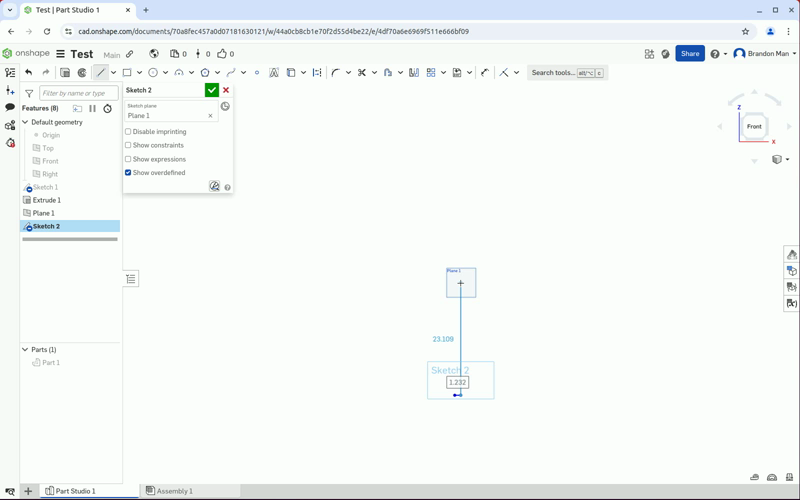
click(460, 282)
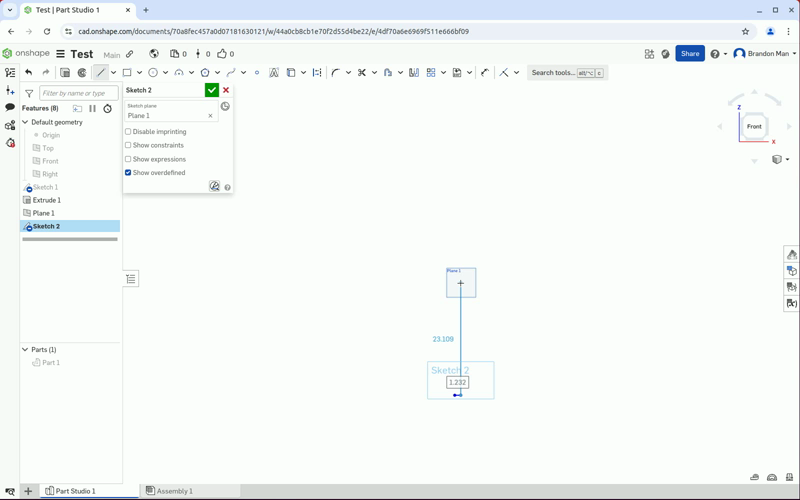
key_up(shift)
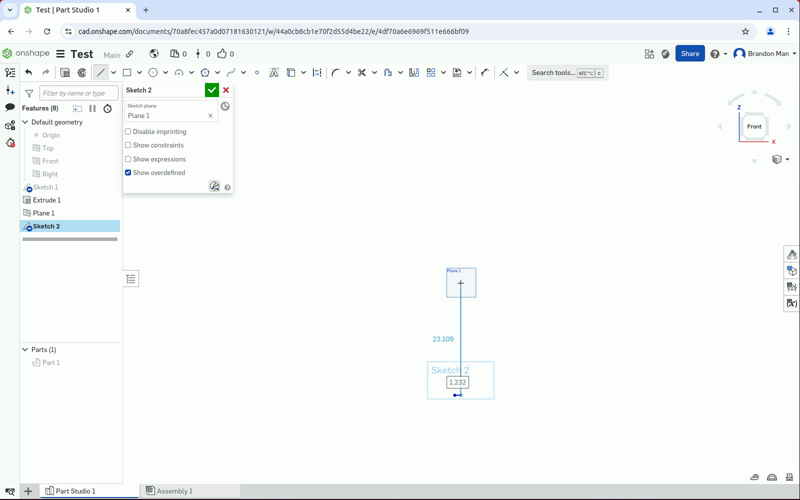
key_down(shift)
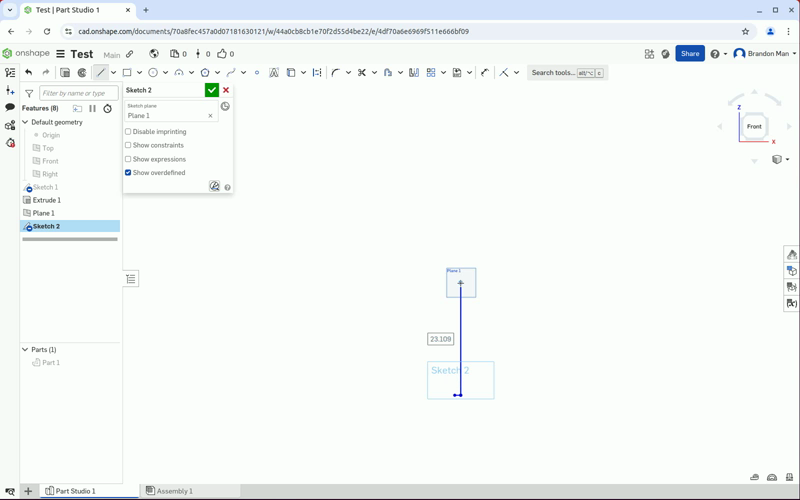
mouse_move(490, 282)
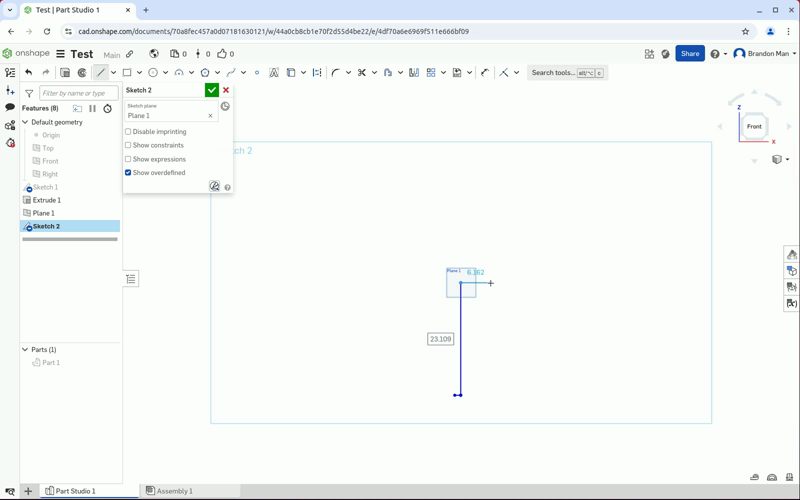
mouse_move(454, 282)
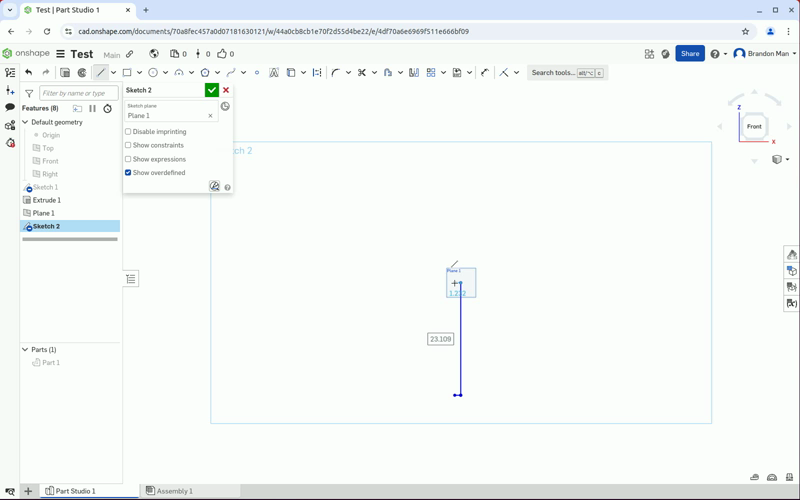
scroll(6)
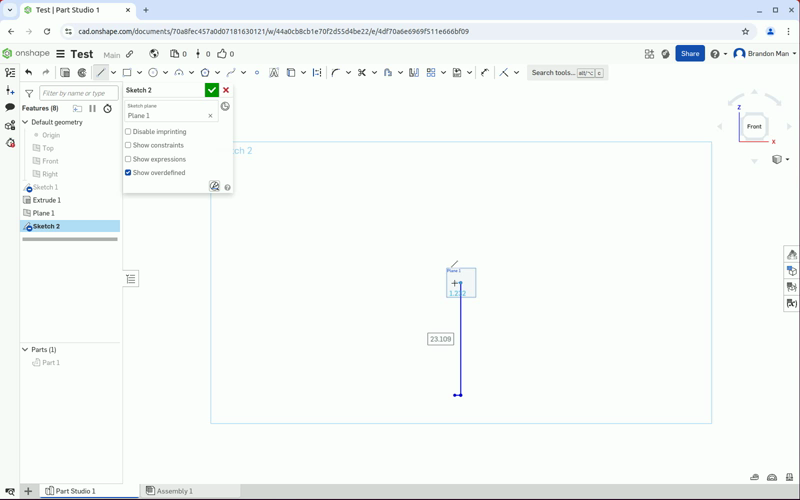
scroll(6)
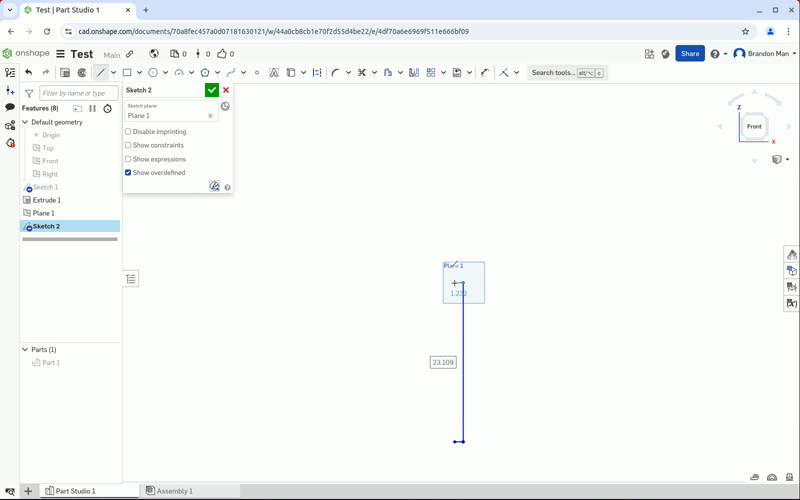
scroll(6)
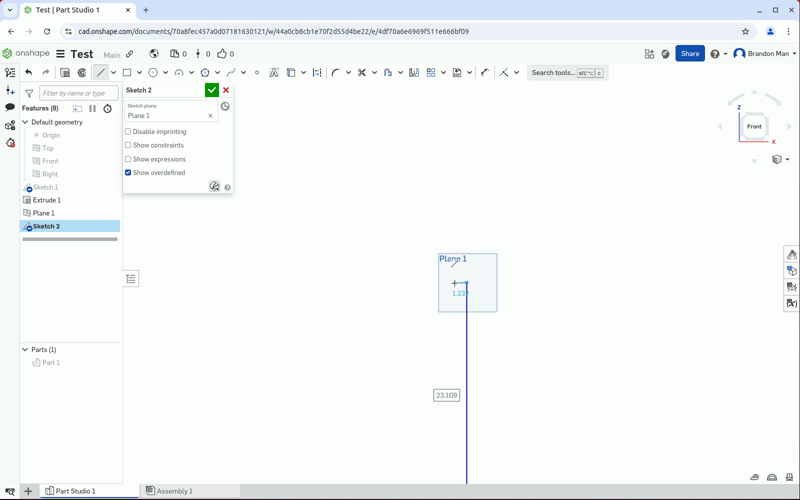
scroll(6)
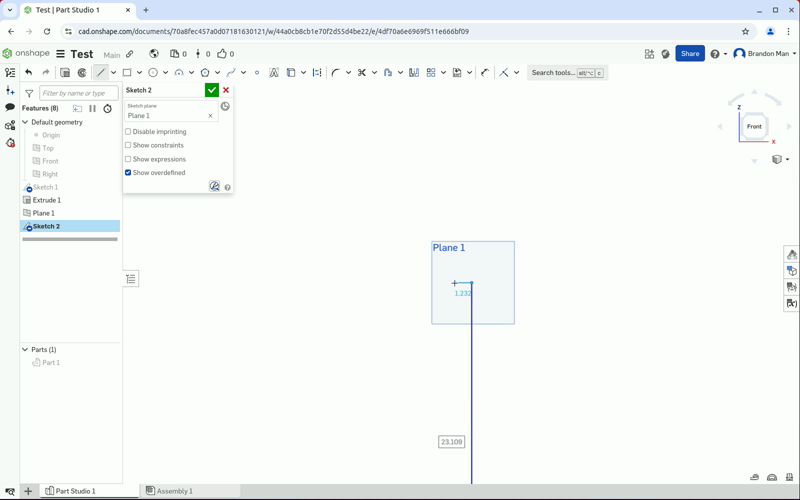
scroll(6)
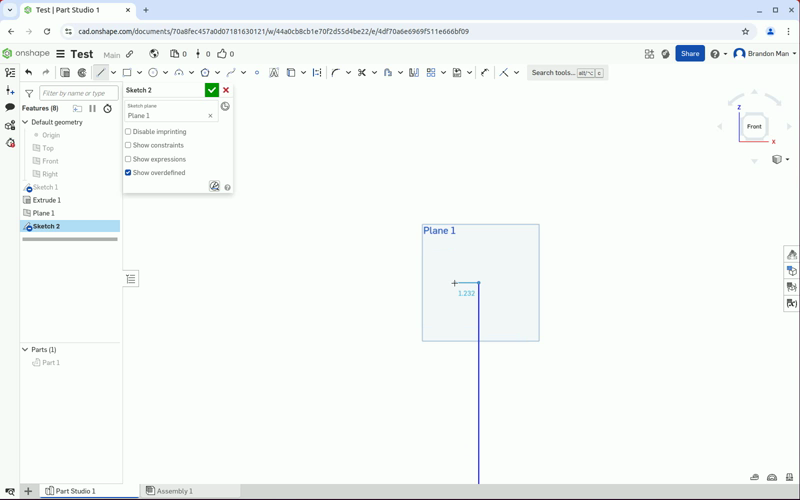
scroll(6)
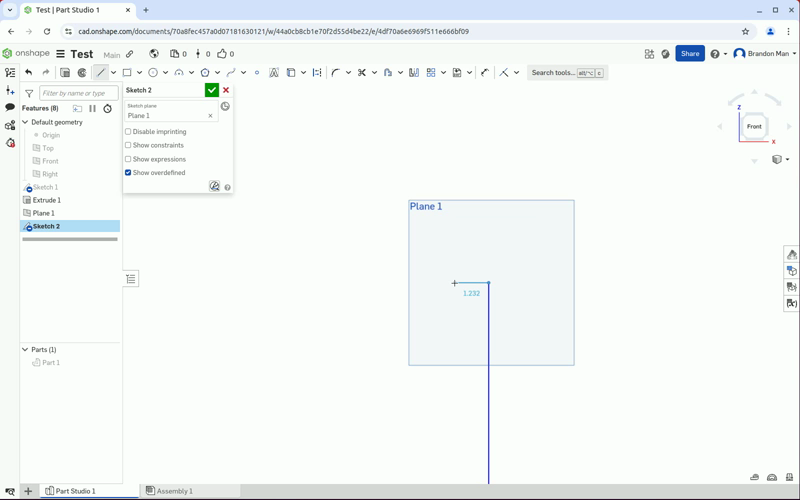
scroll(6)
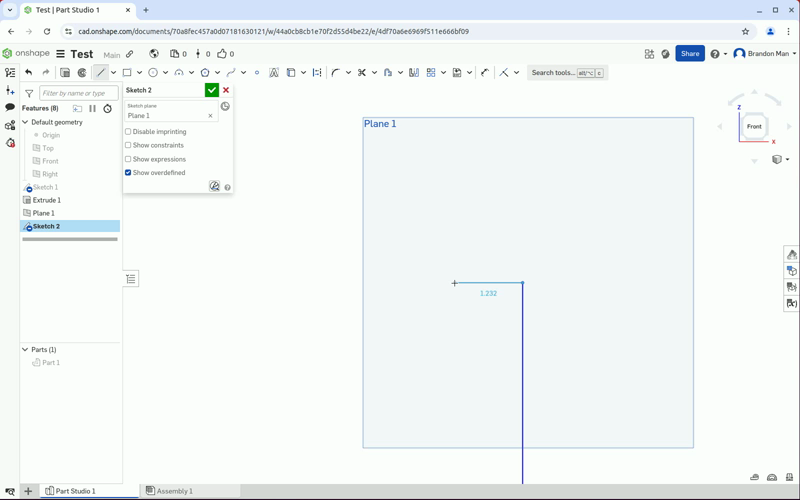
click(454, 282)
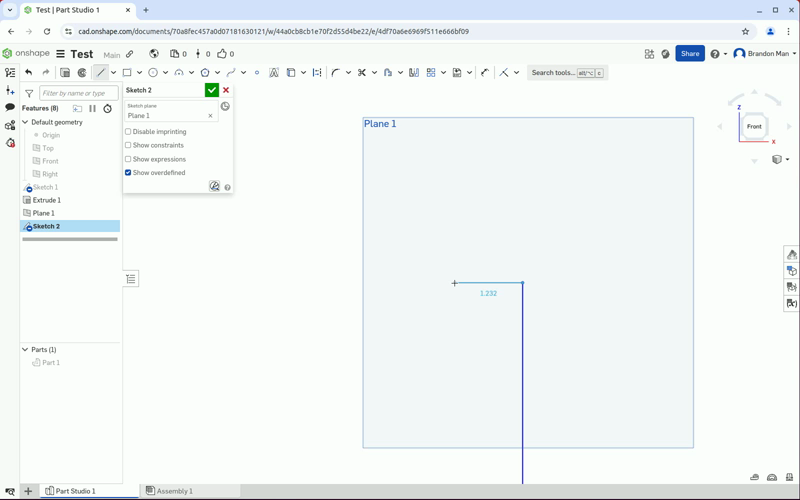
scroll(-6)
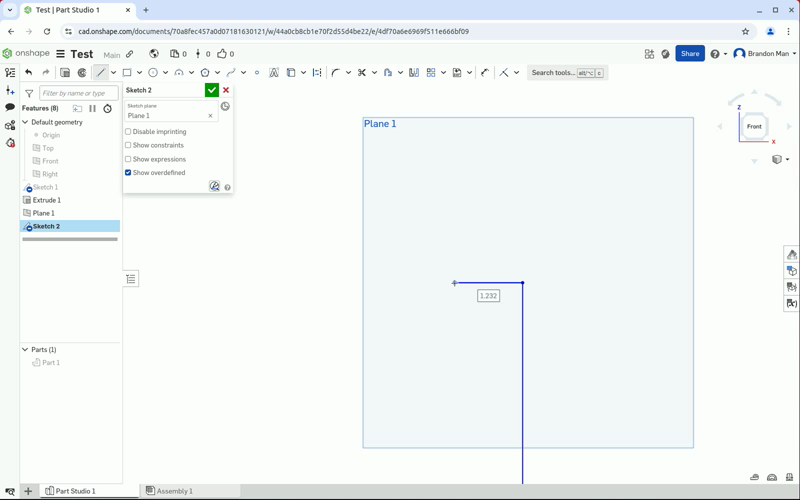
scroll(-6)
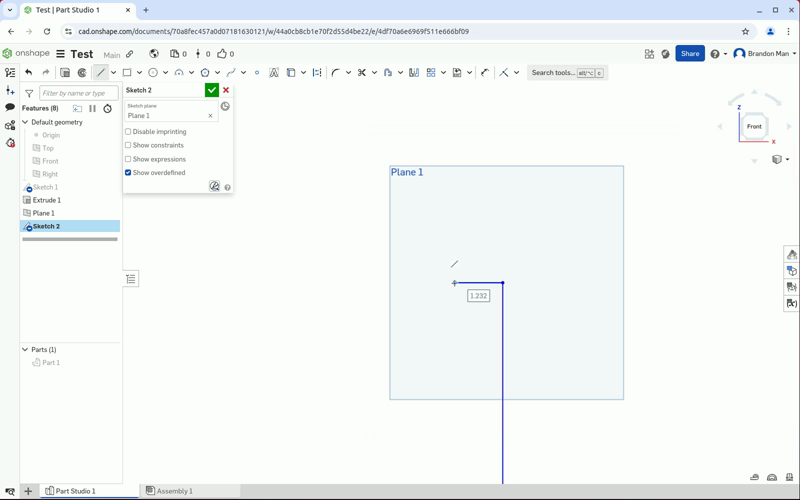
scroll(-6)
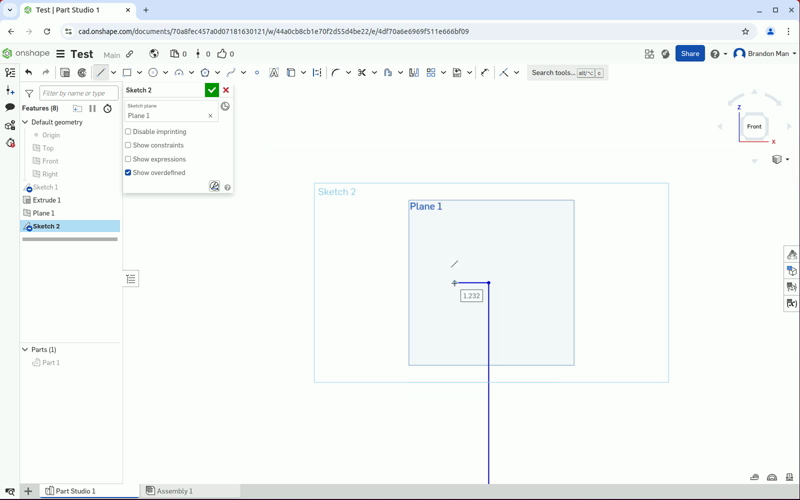
scroll(-6)
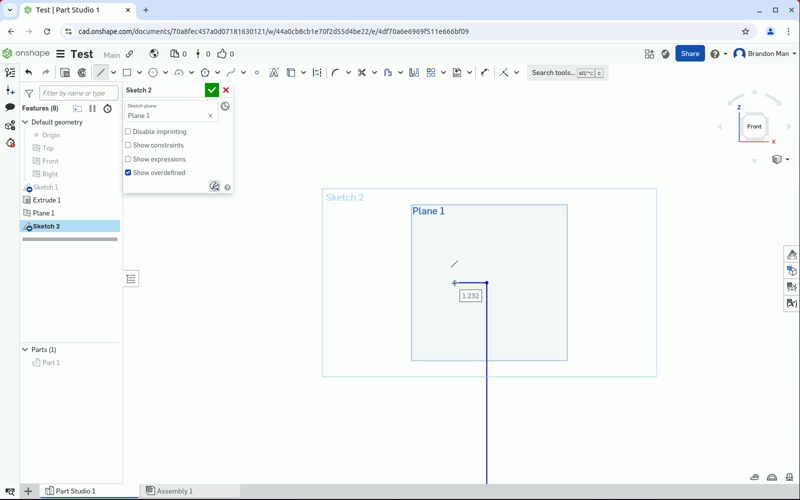
scroll(-6)
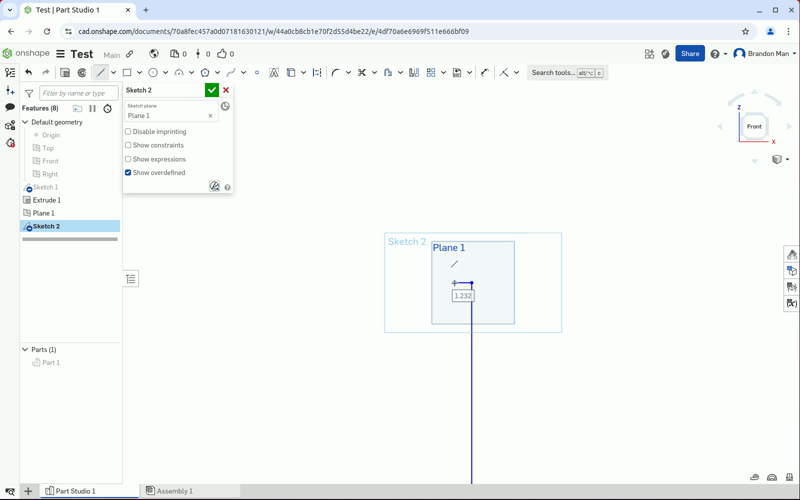
scroll(-6)
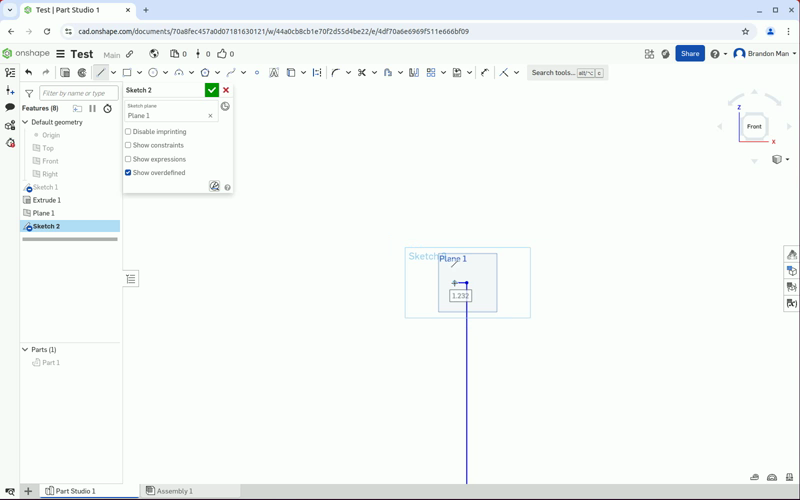
scroll(-6)
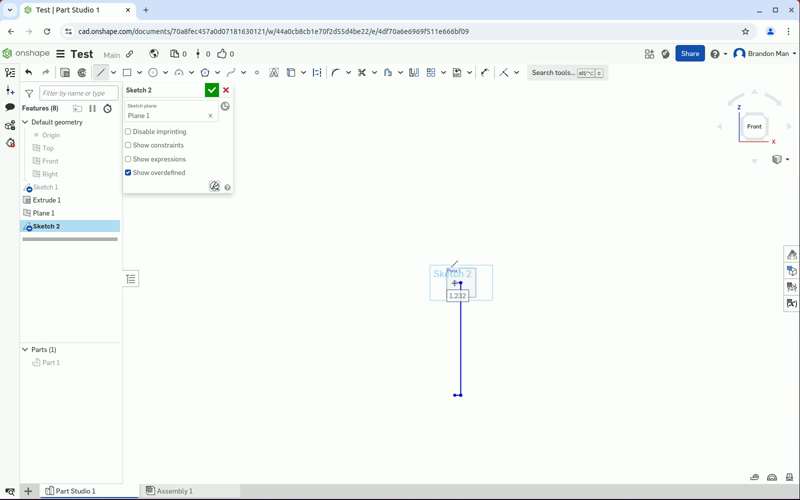
key_up(shift)
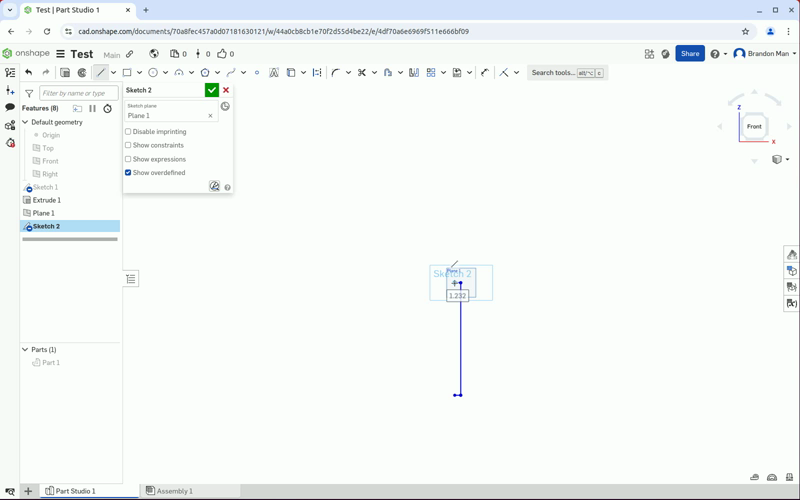
key_down(shift)
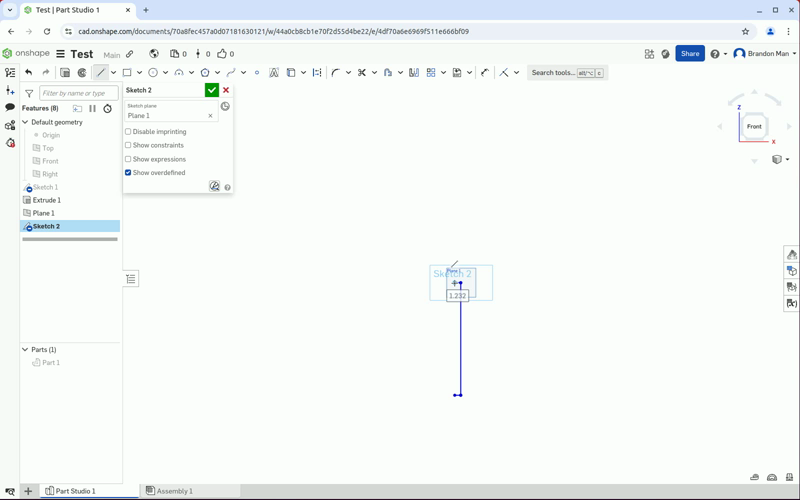
mouse_move(454, 395)
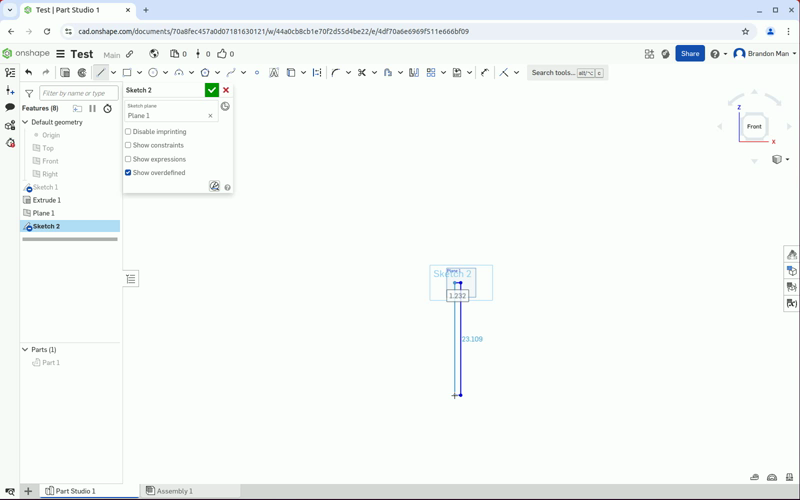
key_up(shift)
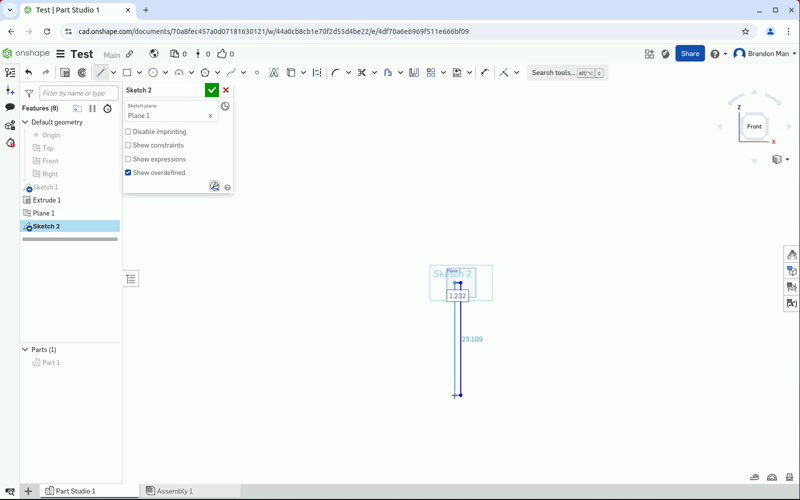
click(454, 395)
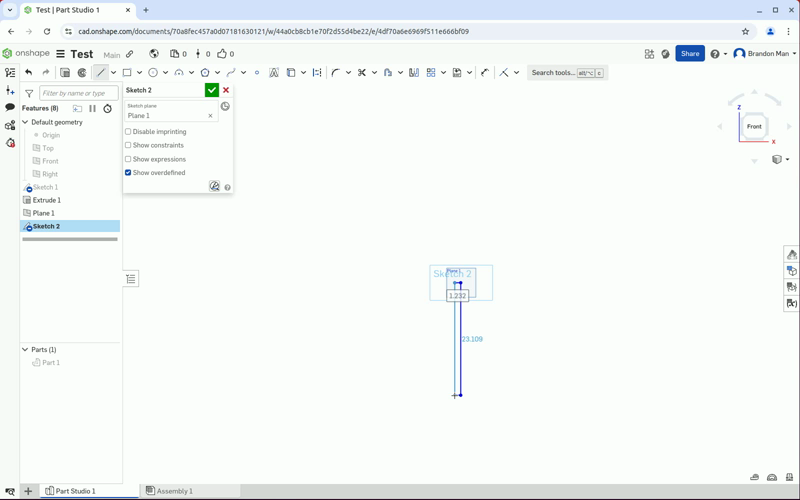
key(esc)
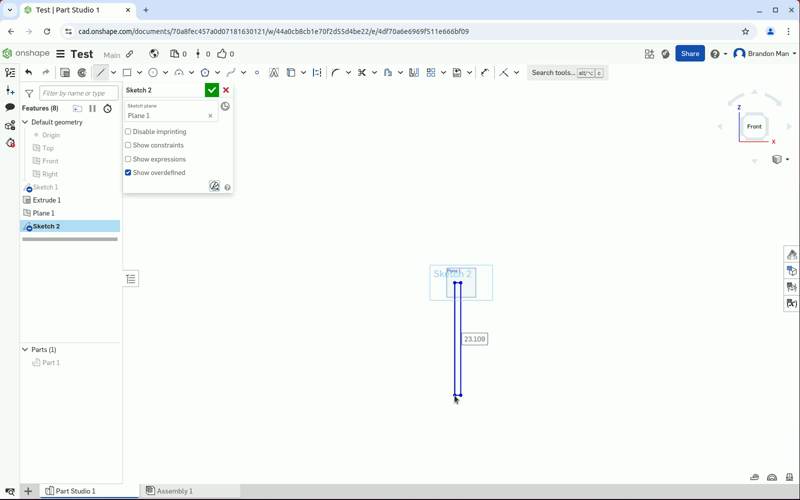
mouse_move(457, 383)
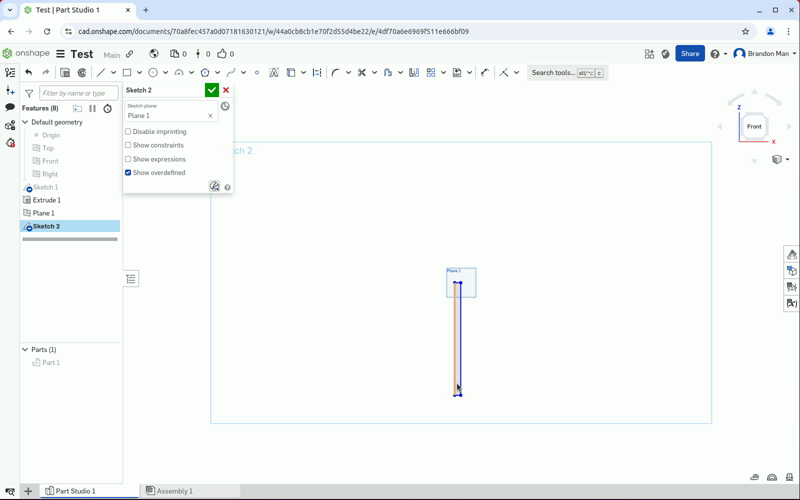
scroll(6)
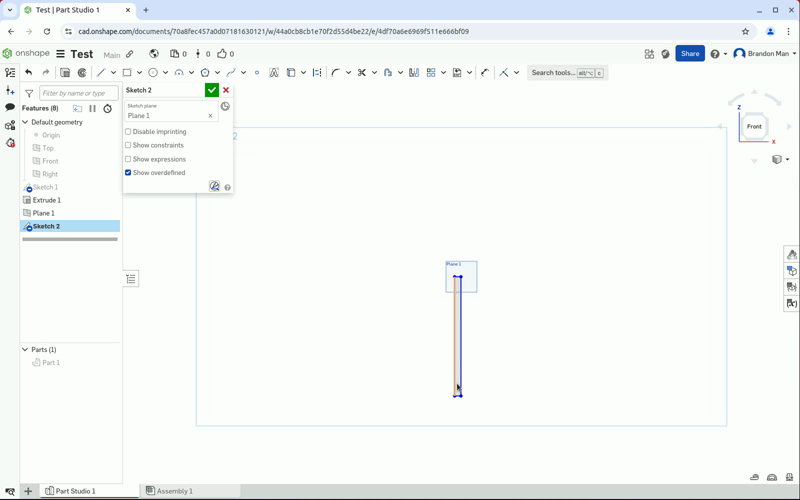
scroll(6)
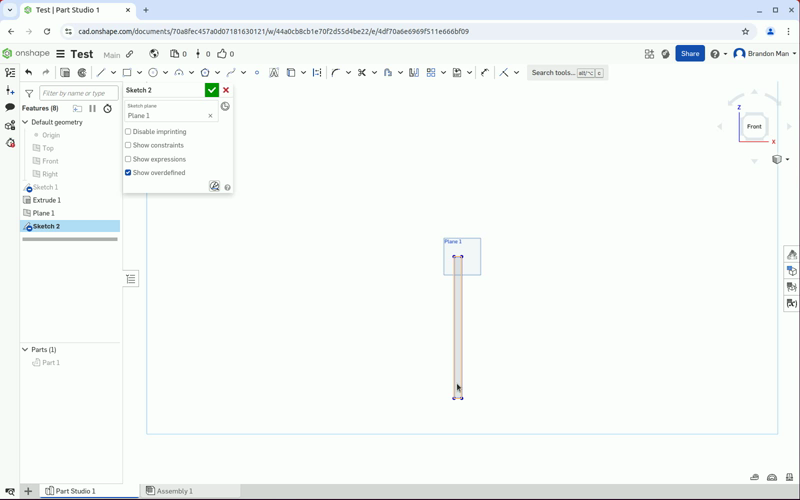
scroll(6)
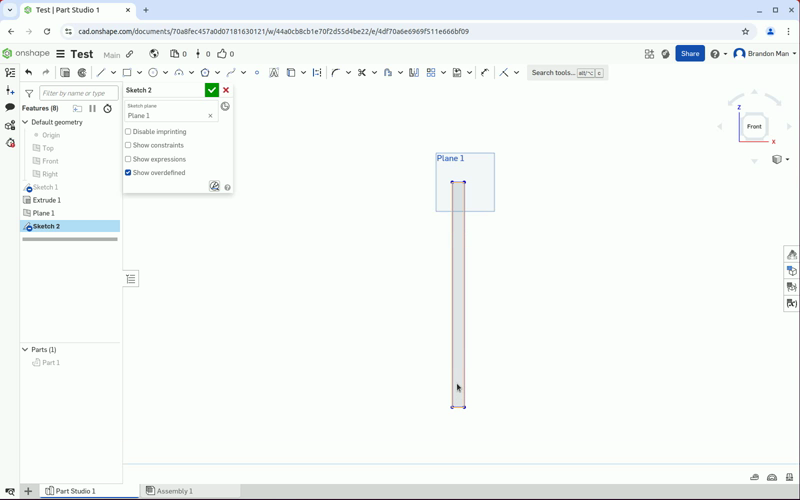
scroll(6)
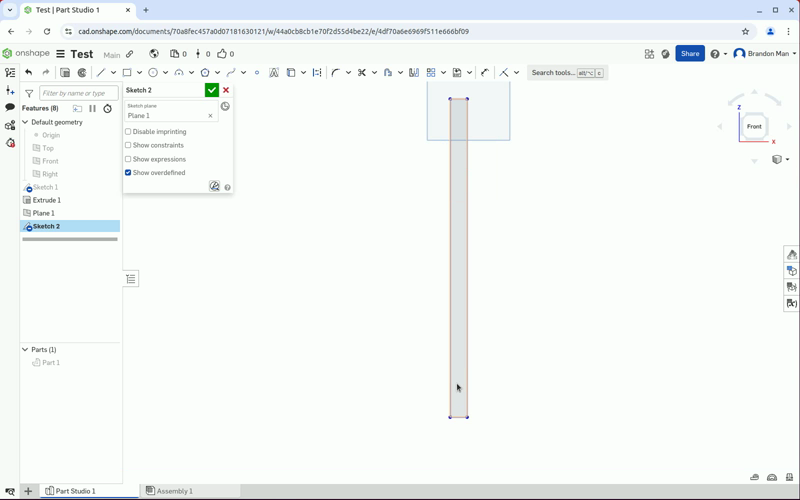
scroll(6)
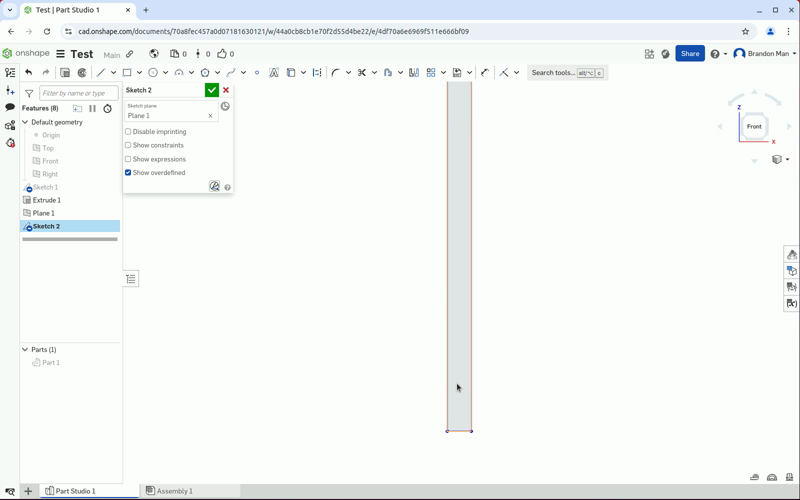
scroll(6)
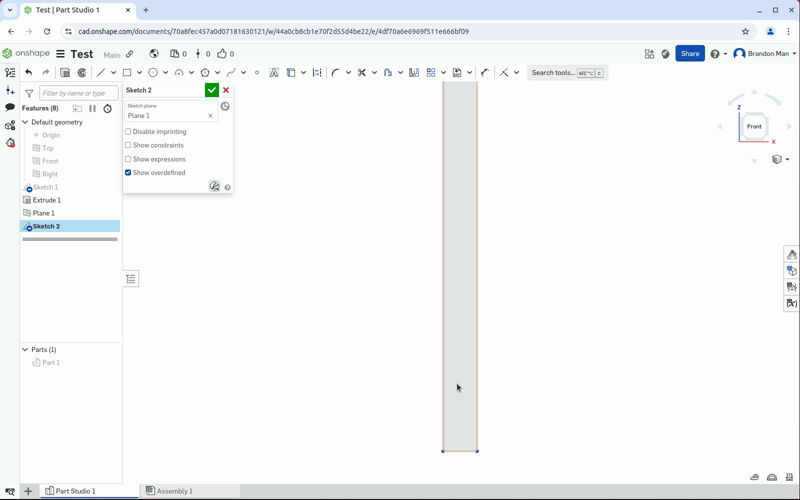
scroll(6)
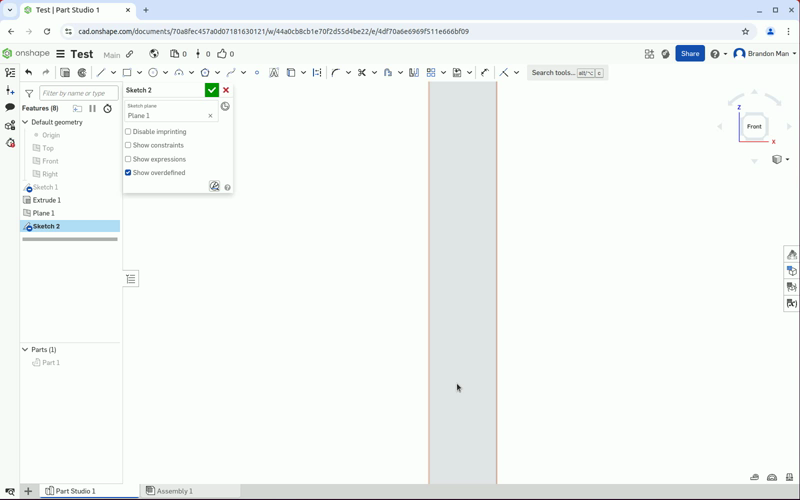
click(457, 383)
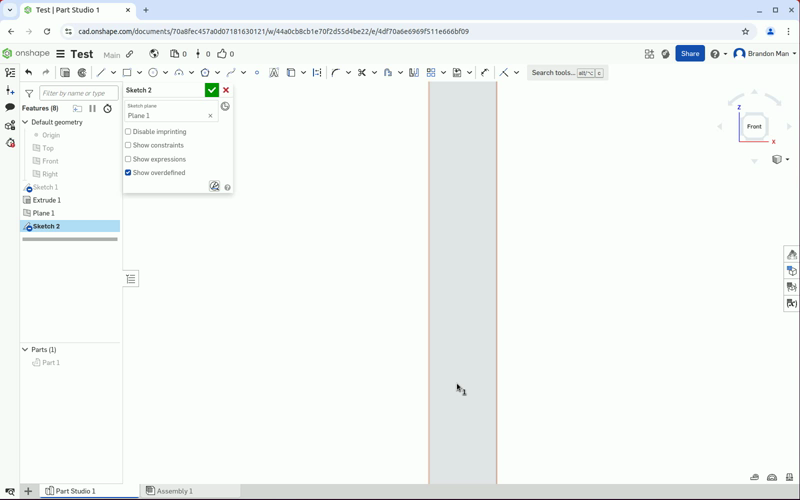
scroll(-6)
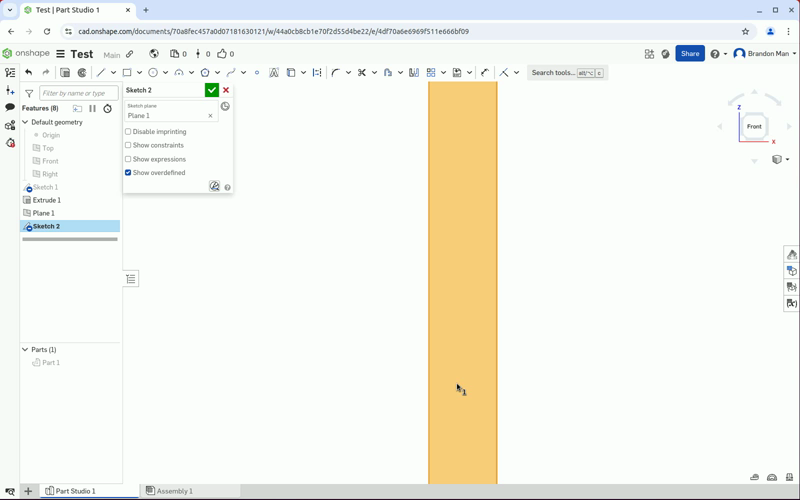
scroll(-6)
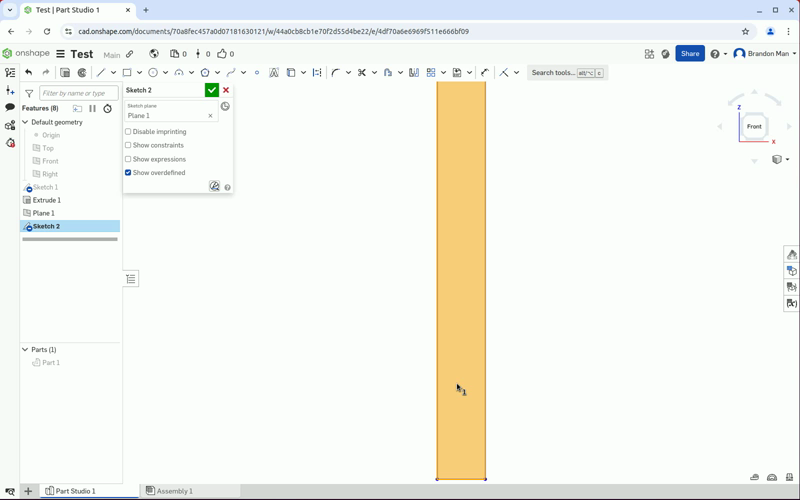
scroll(-6)
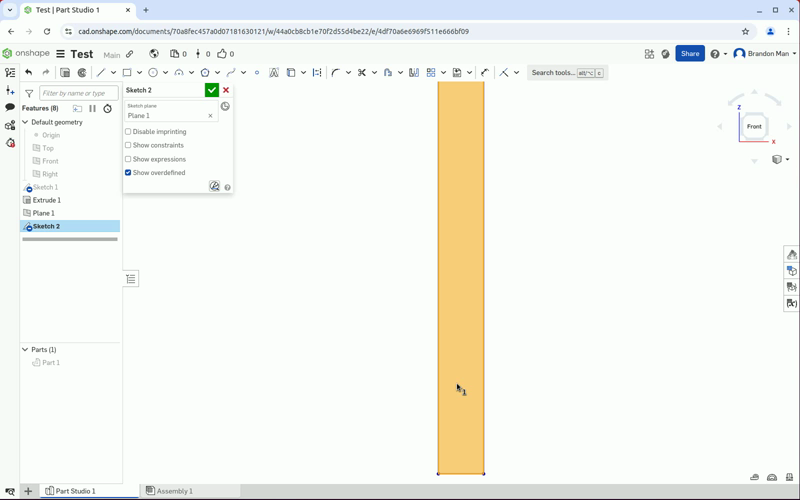
scroll(-6)
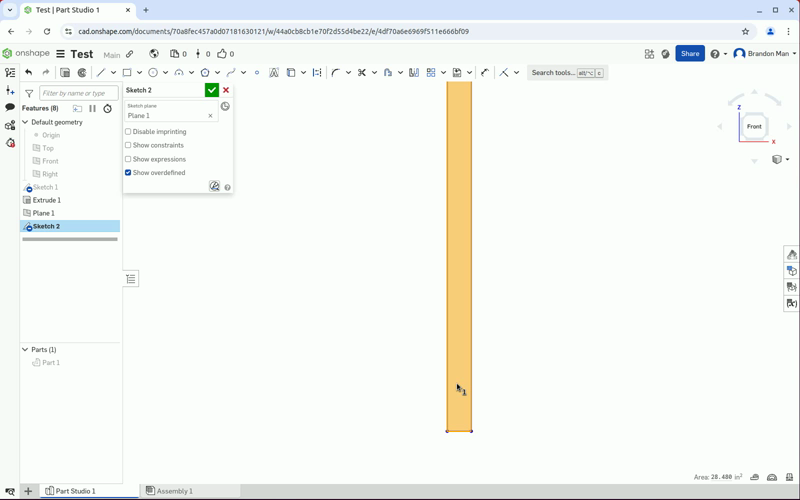
scroll(-6)
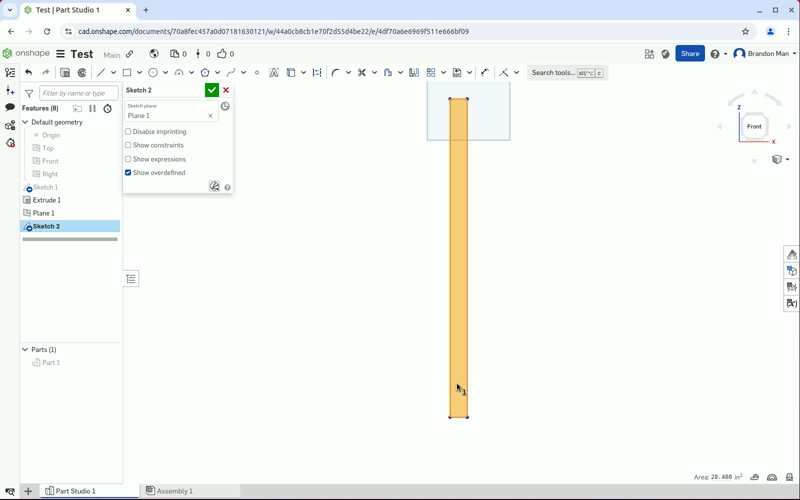
scroll(-6)
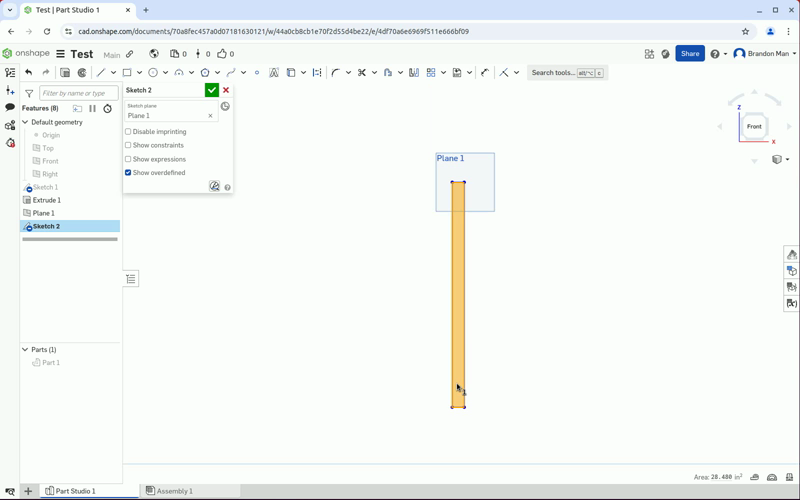
scroll(-6)
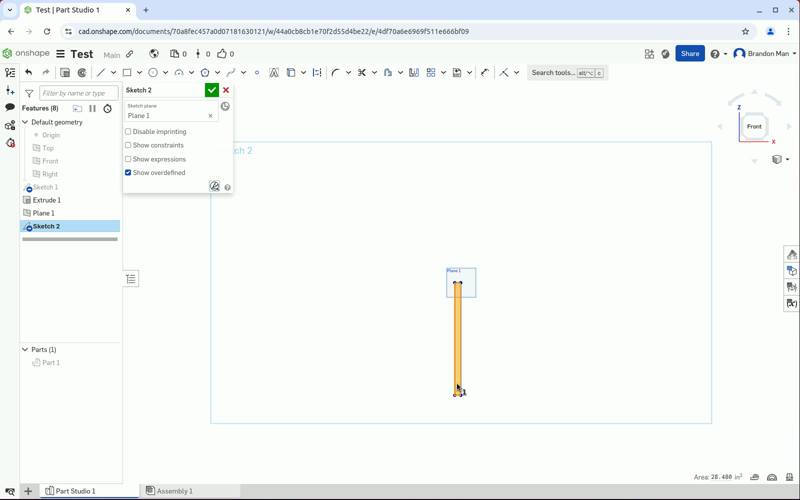
mouse_move(73, 352)
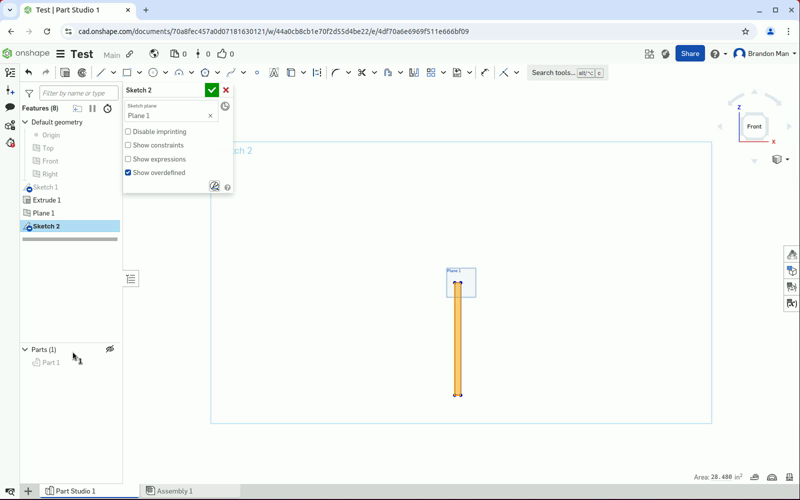
key(shift+y)
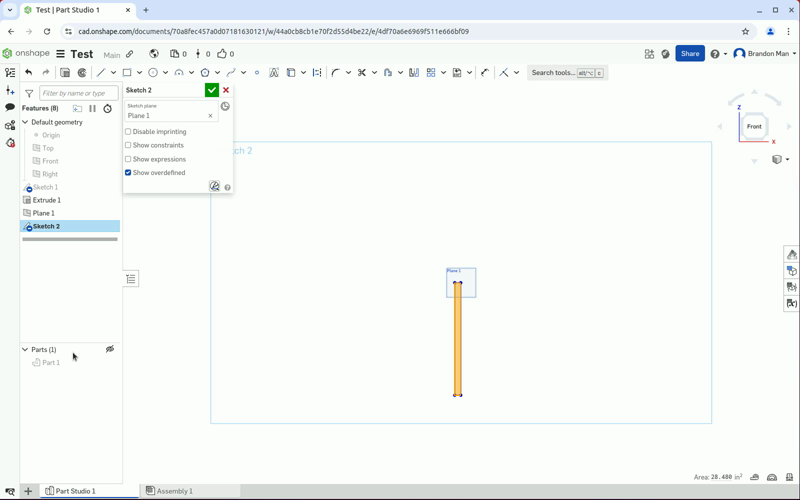
key(shift+e)
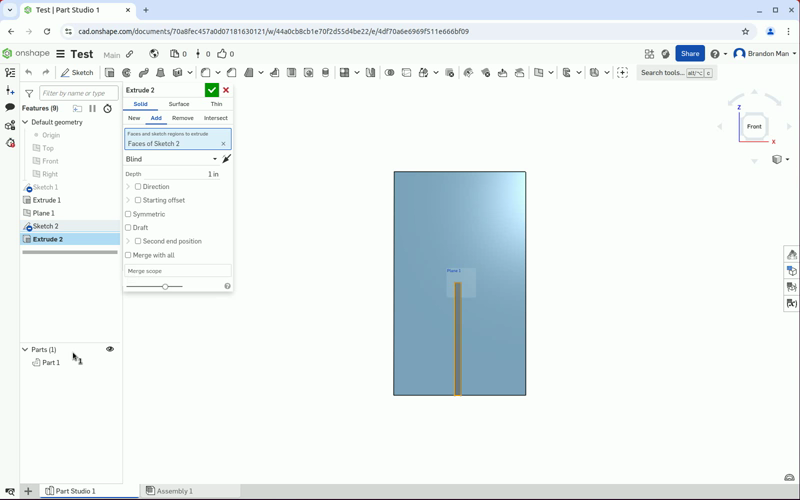
mouse_move(143, 106)
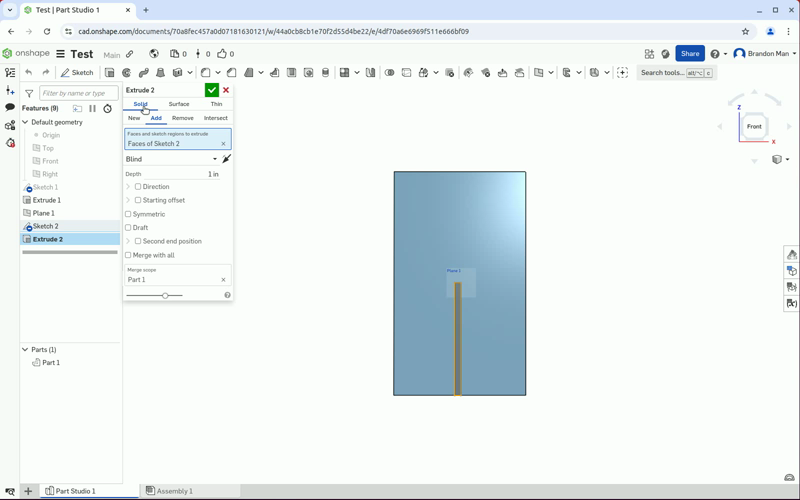
click(143, 106)
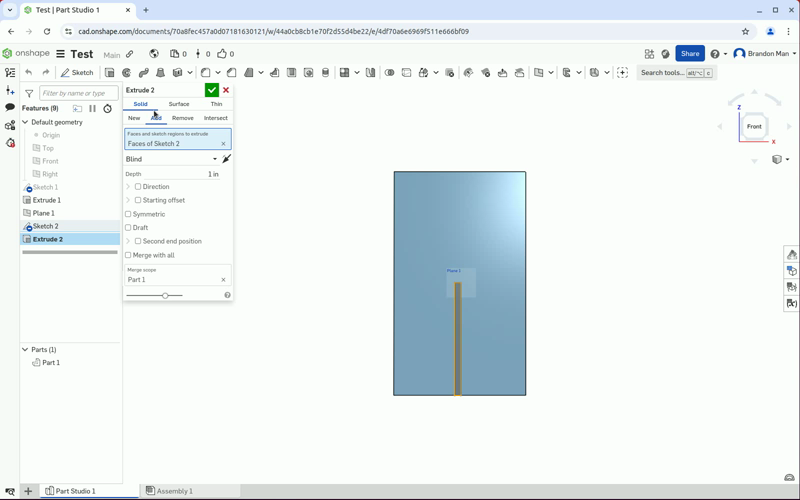
mouse_move(186, 120)
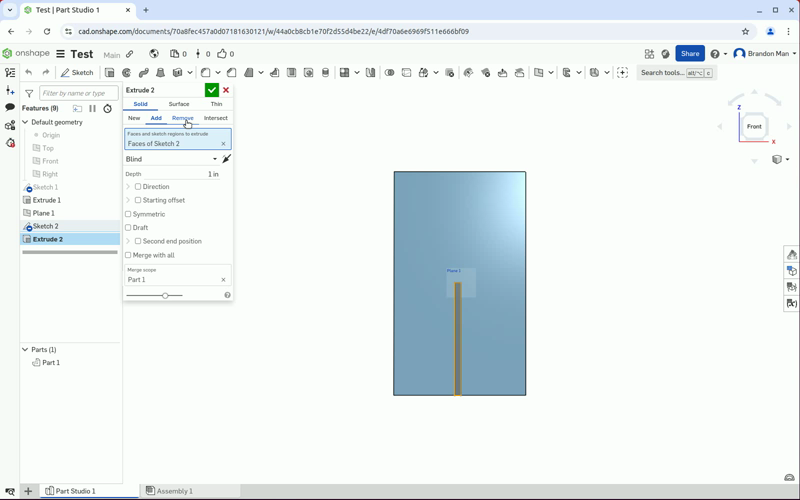
click(186, 120)
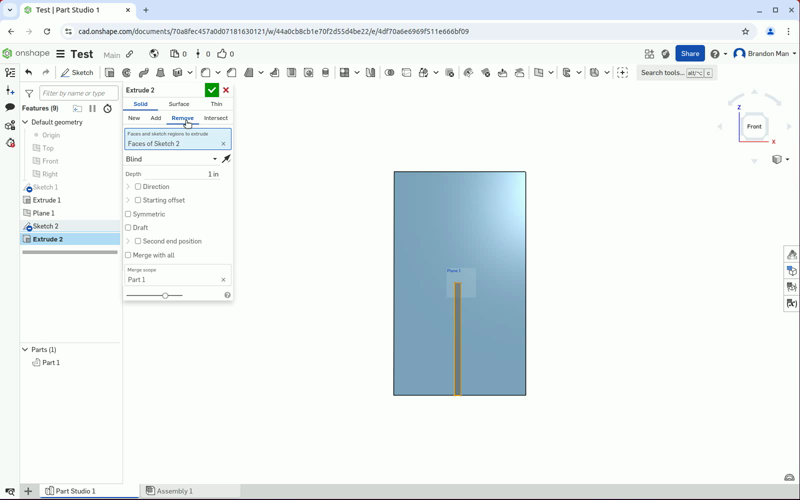
key(tab, 4)
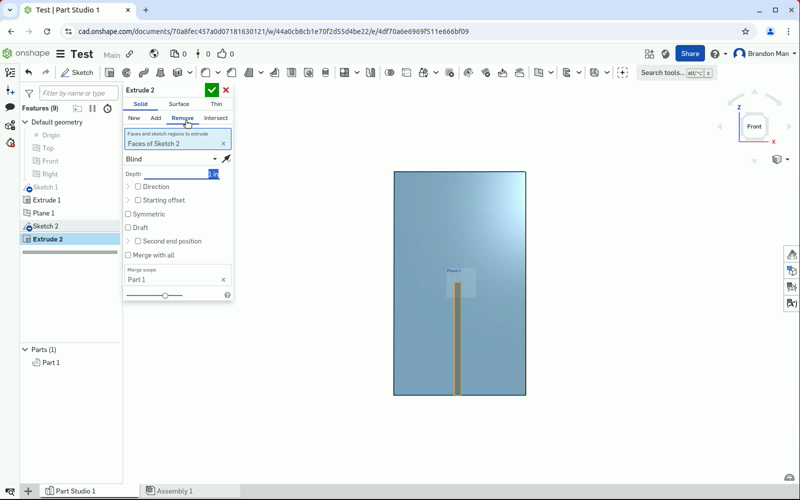
text(10.591)
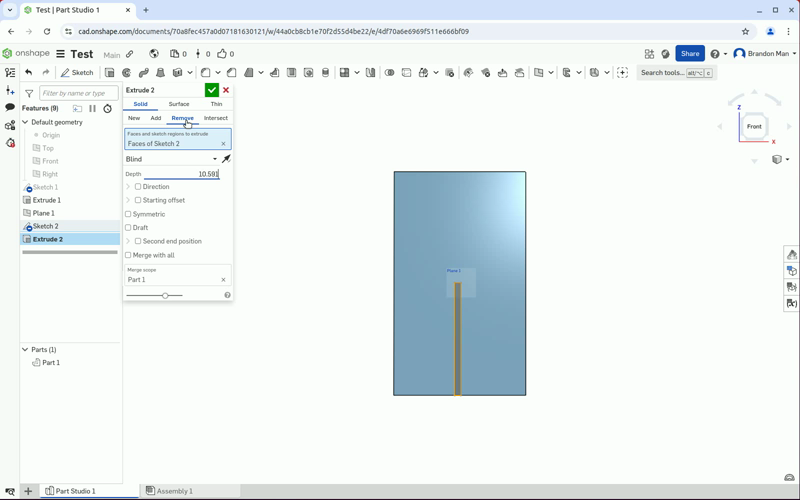
key(tab, 6)
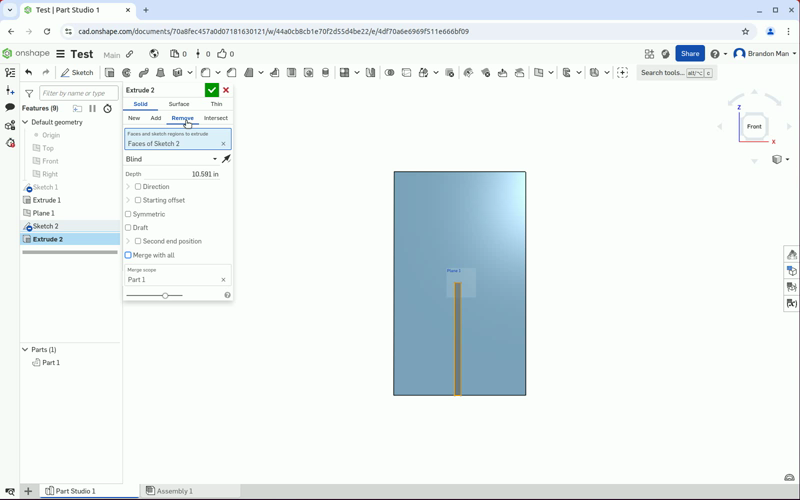
key(space)
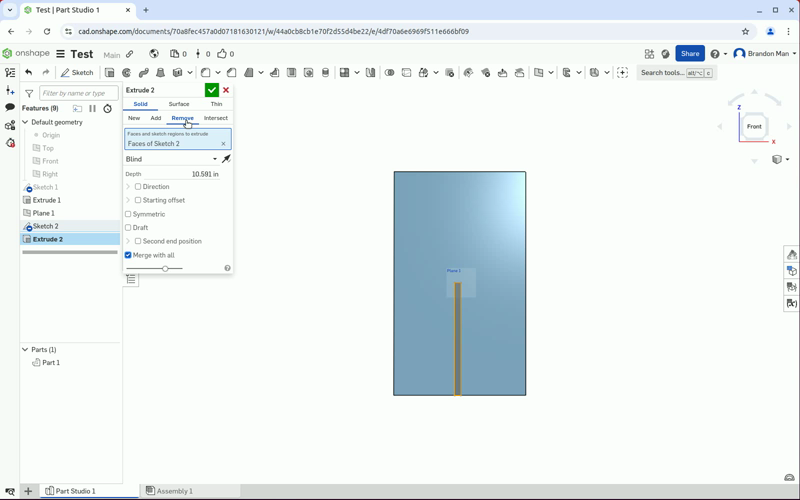
key(enter)
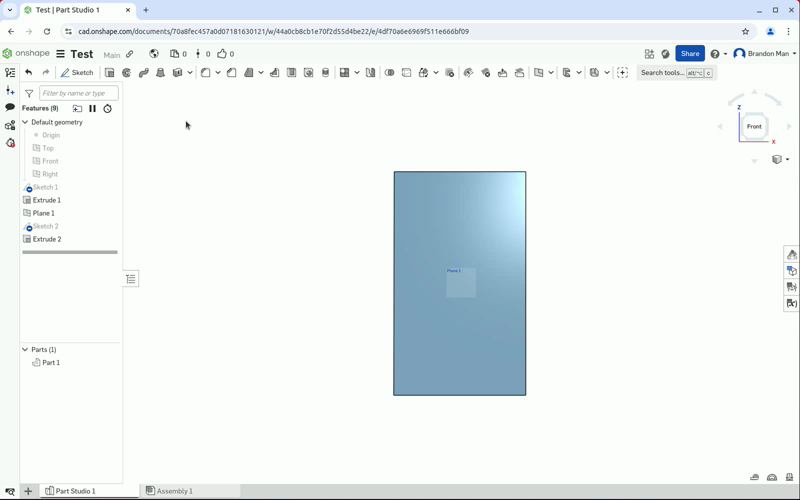
key(shift+h)
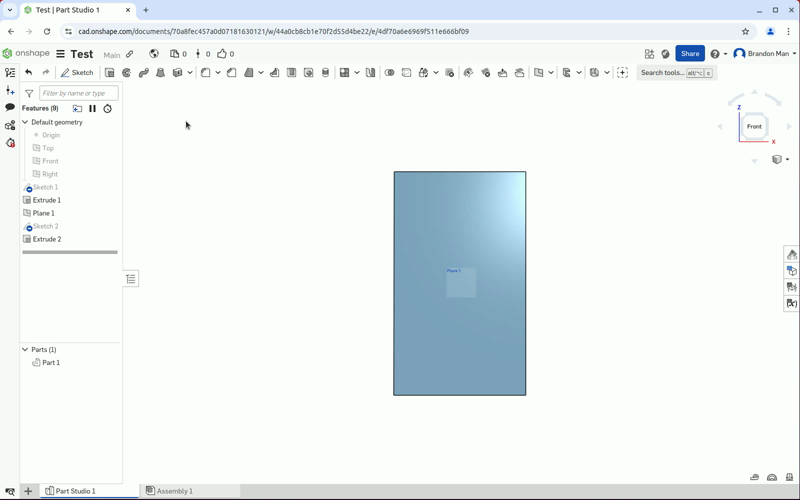
key(shift+h)
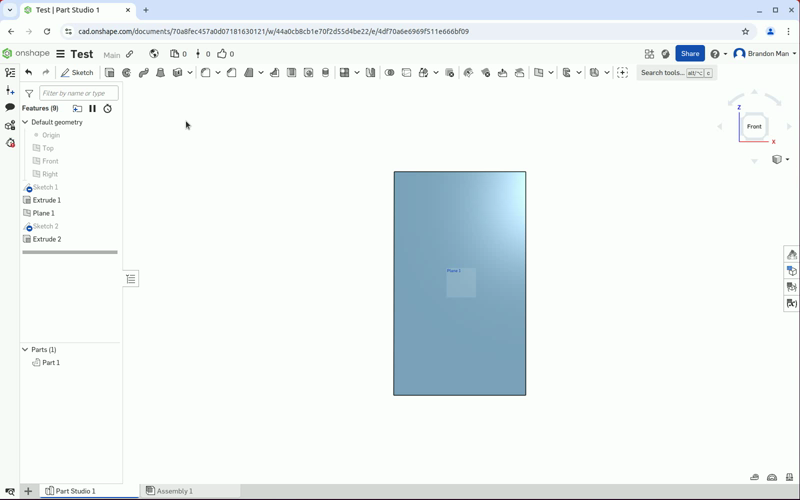
key(shift+7)
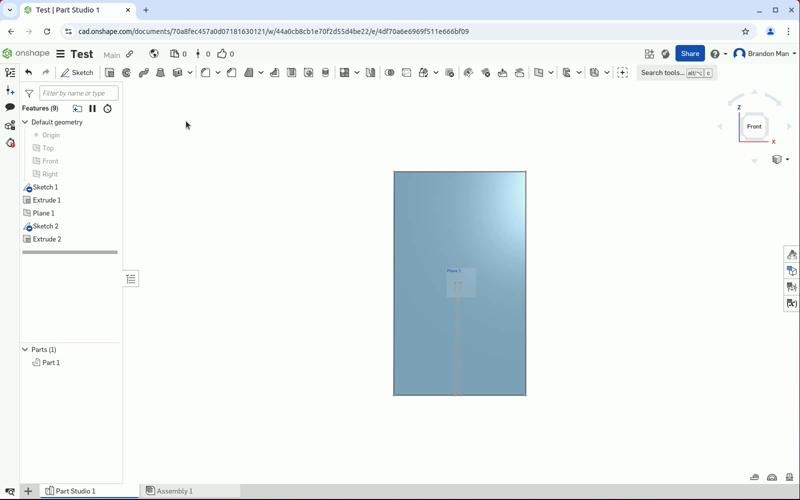
key(left, 2)
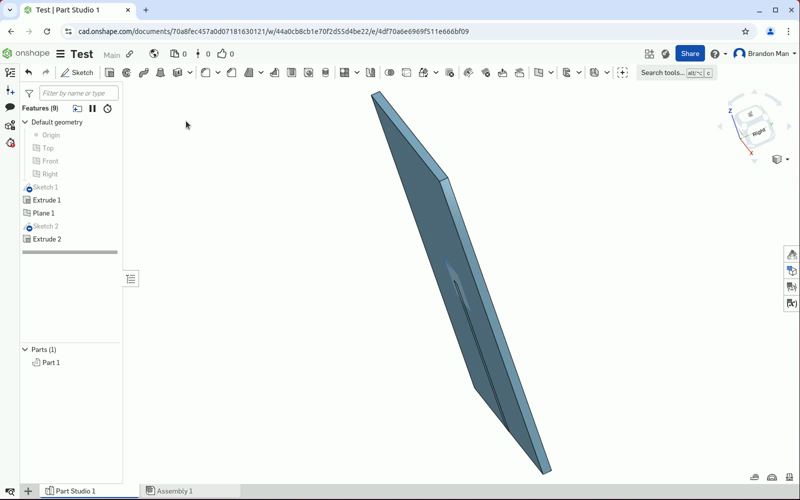
key(down, 2)
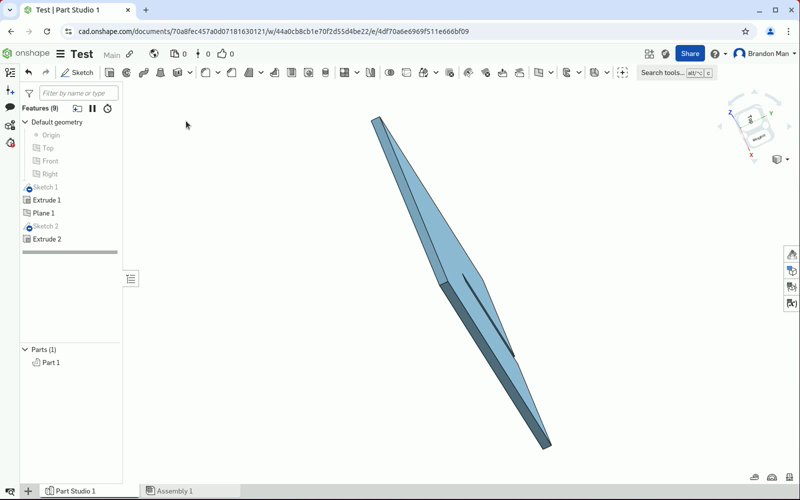
key(up, 2)
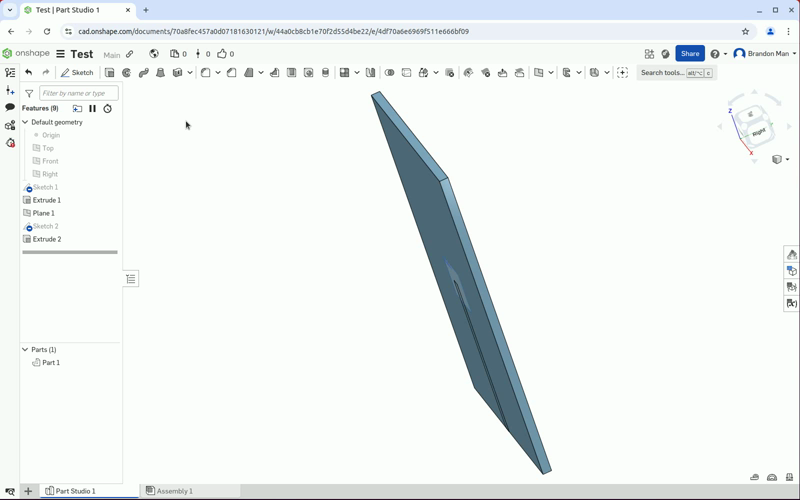
key(right, 2)
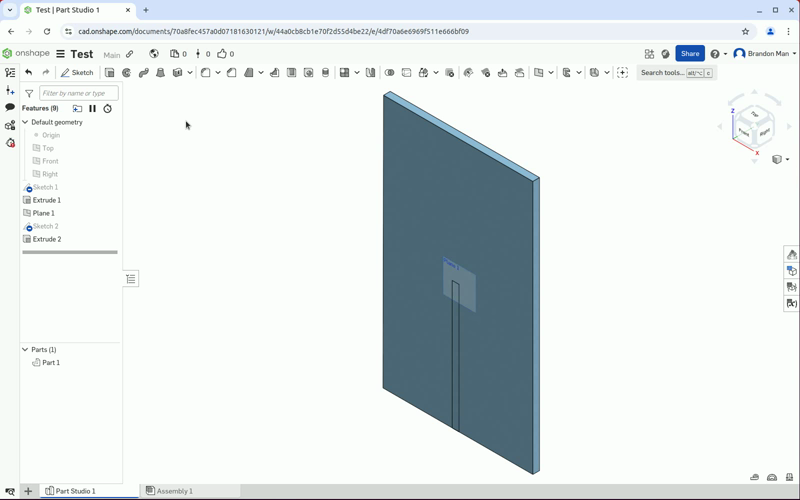
mouse_move(73, 189)
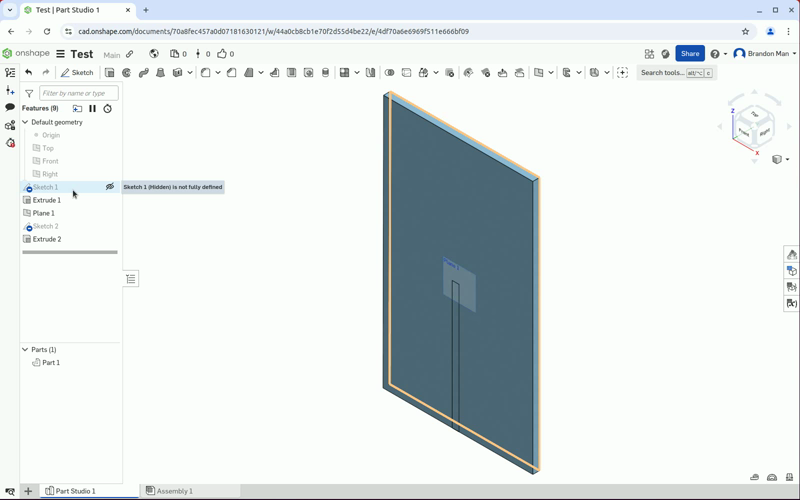
click(73, 189)